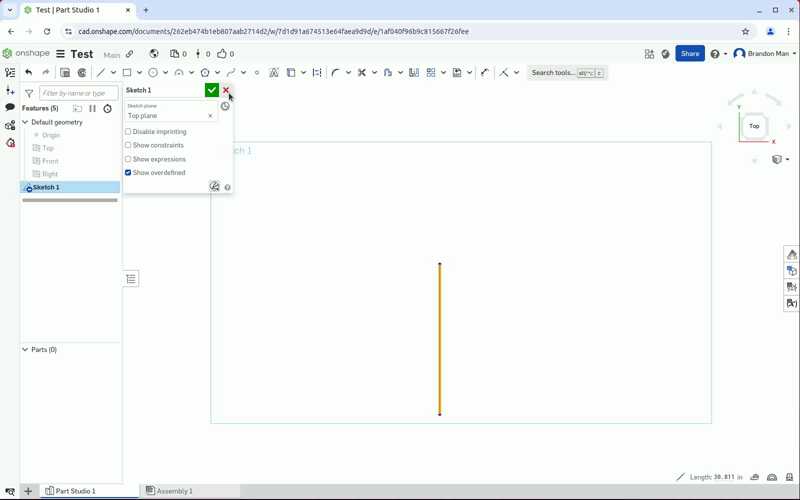
key(shift+h)
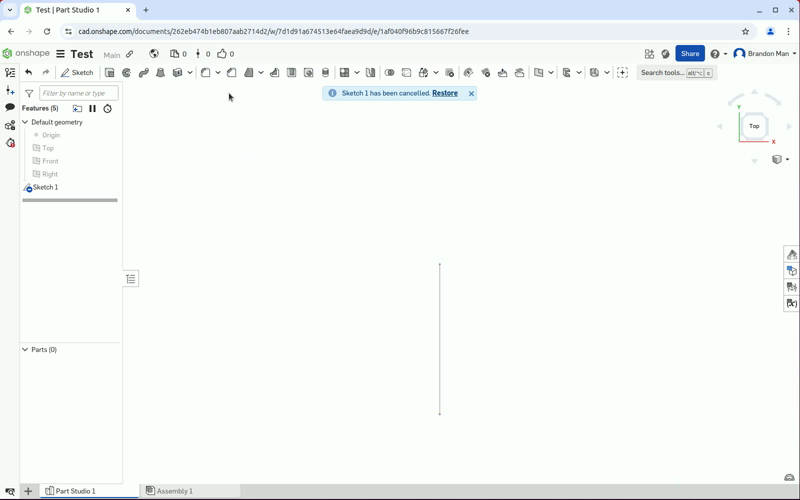
key(shift+s)
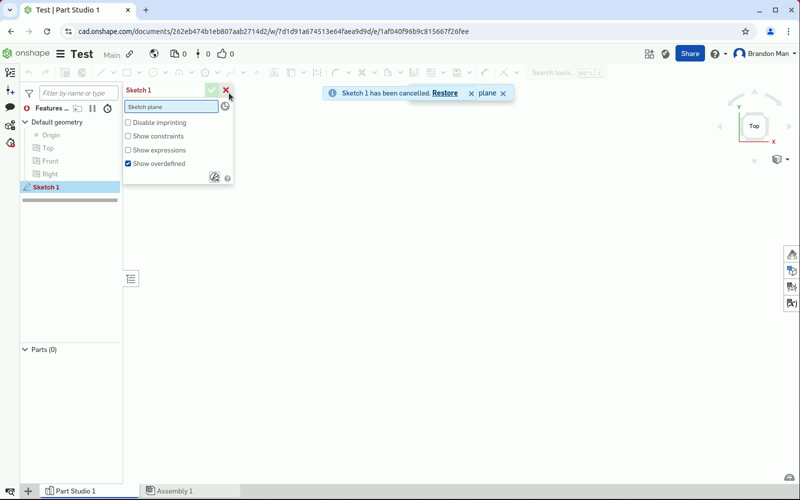
mouse_move(73, 150)
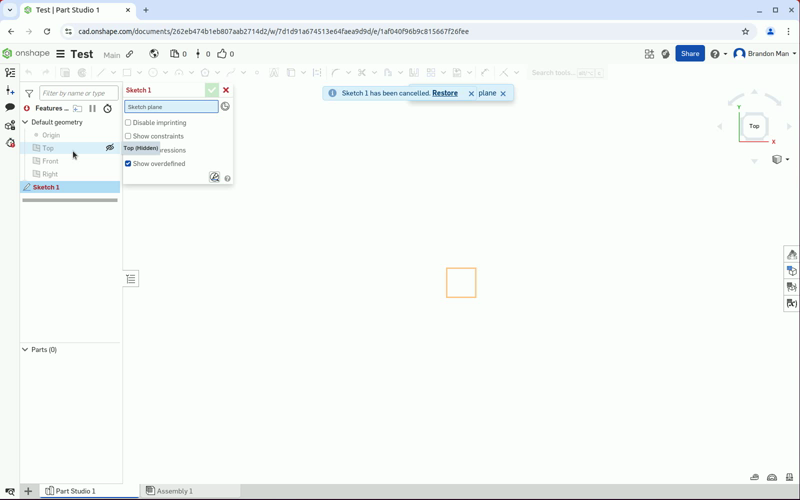
click(73, 150)
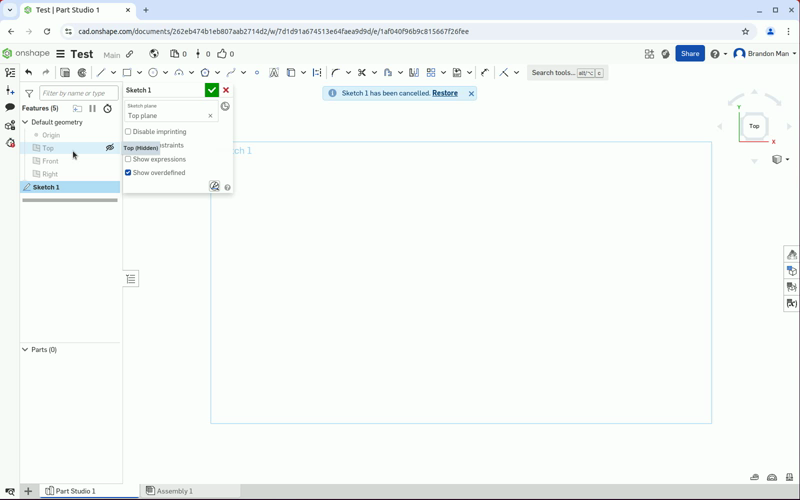
mouse_move(73, 352)
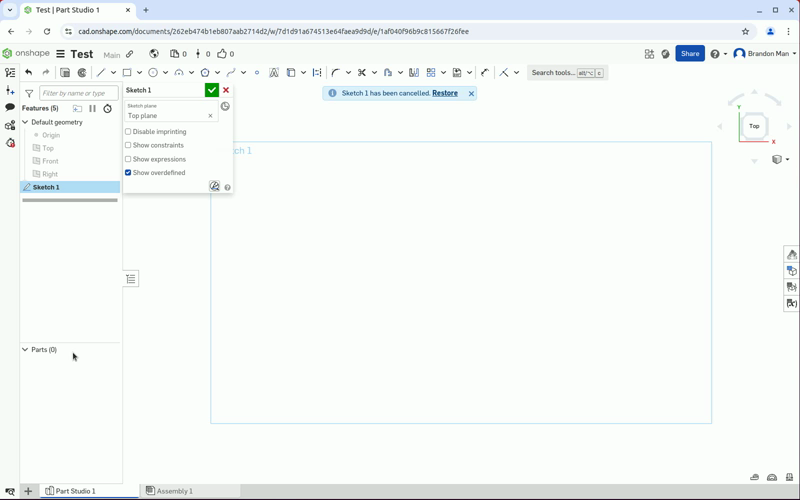
key(y)
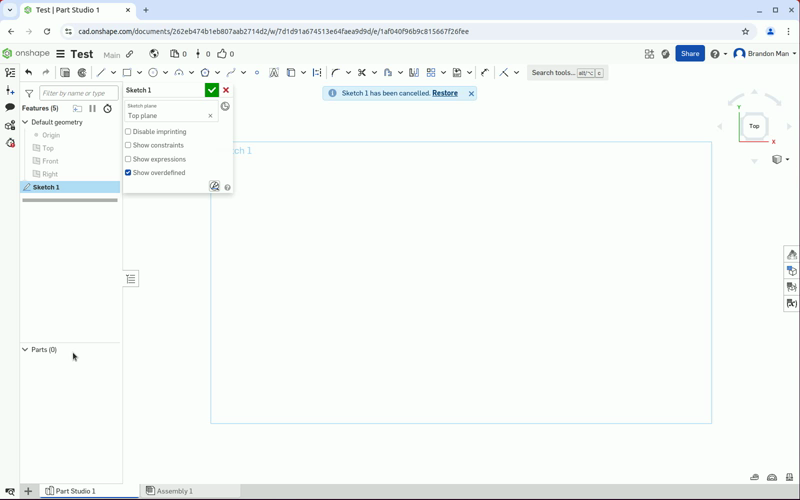
key(l)
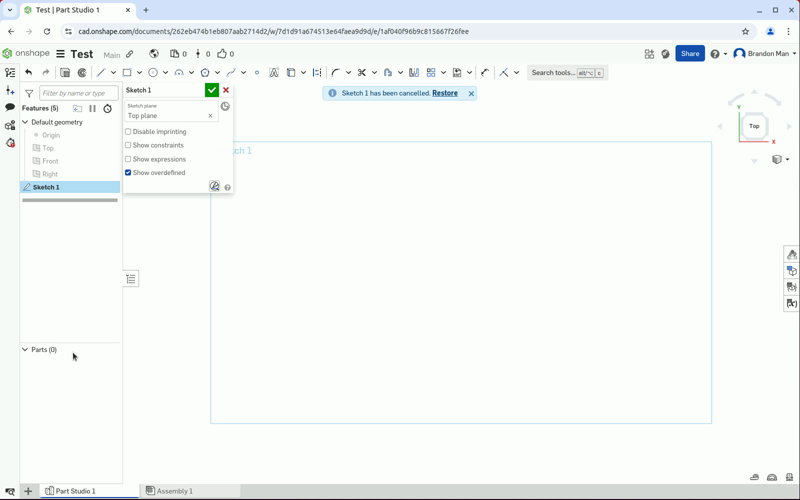
key_down(shift)
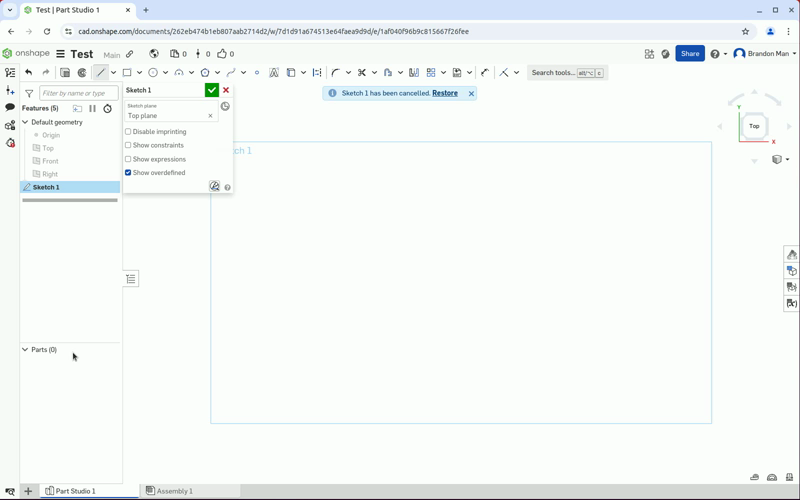
mouse_move(351, 293)
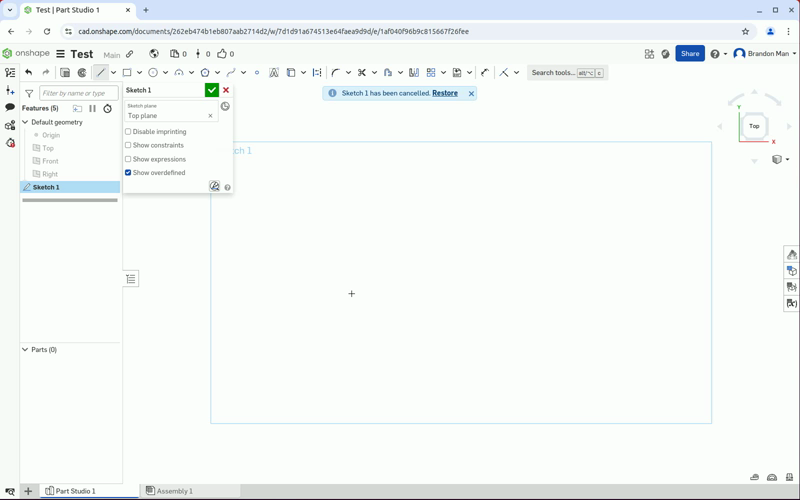
click(351, 293)
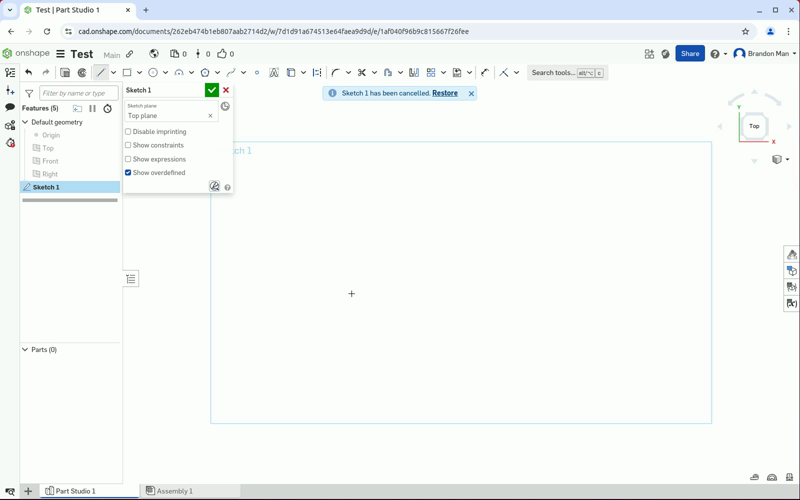
key_up(shift)
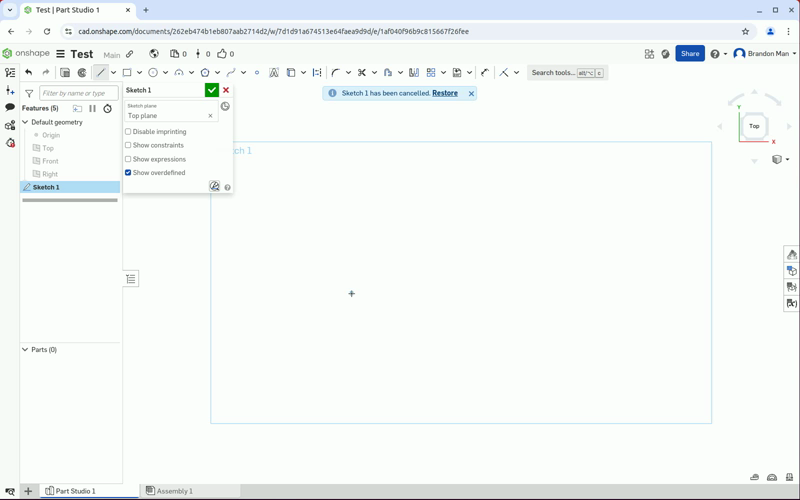
key_down(shift)
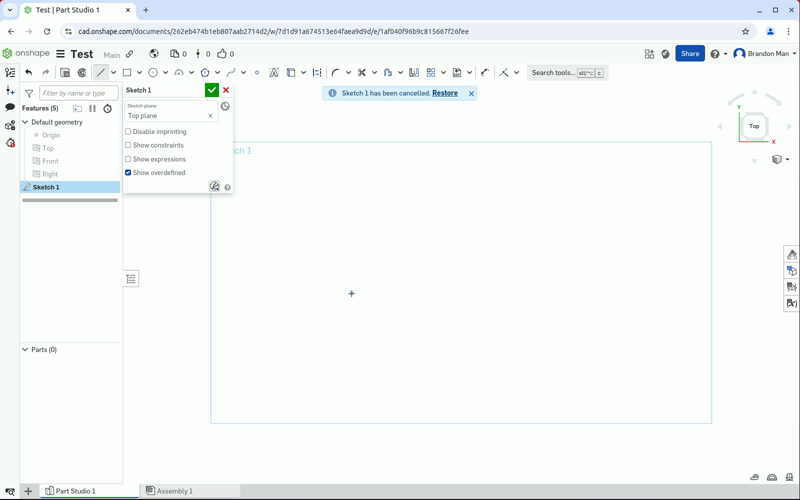
mouse_move(572, 293)
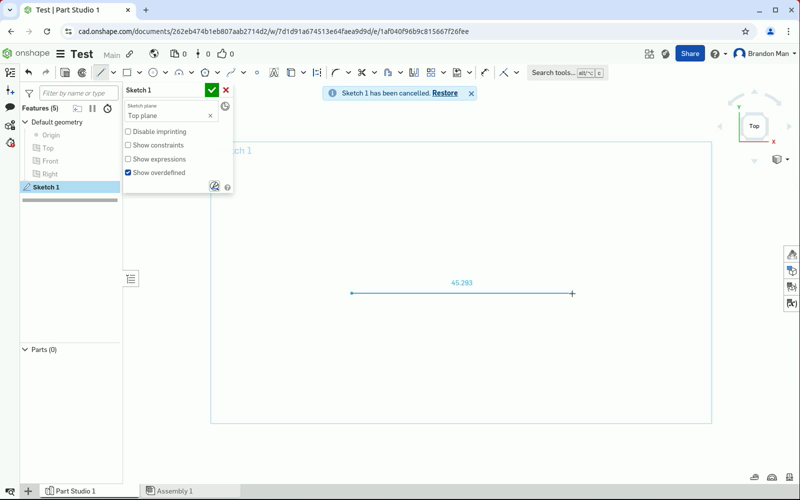
click(572, 293)
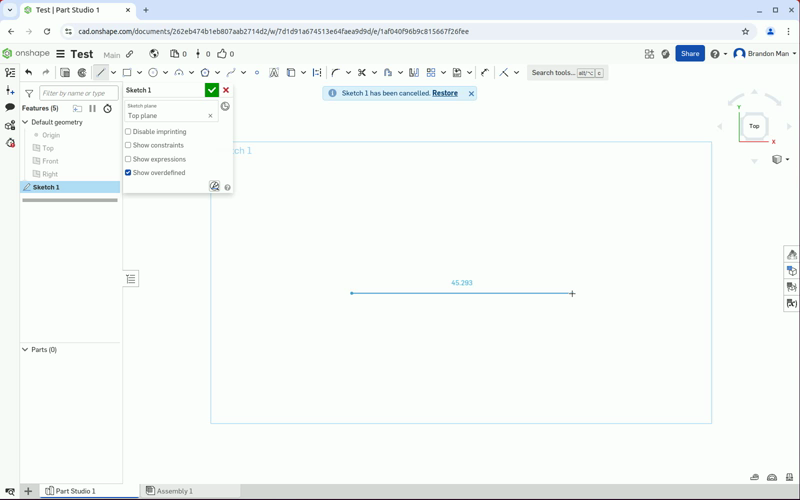
key_up(shift)
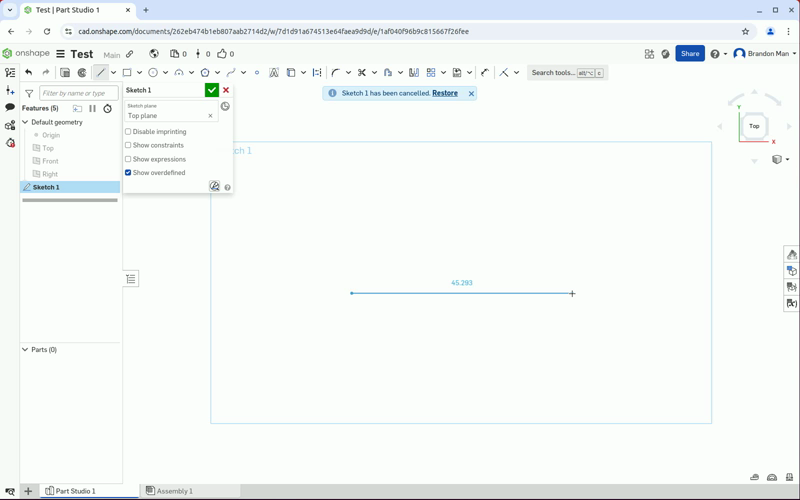
key_down(shift)
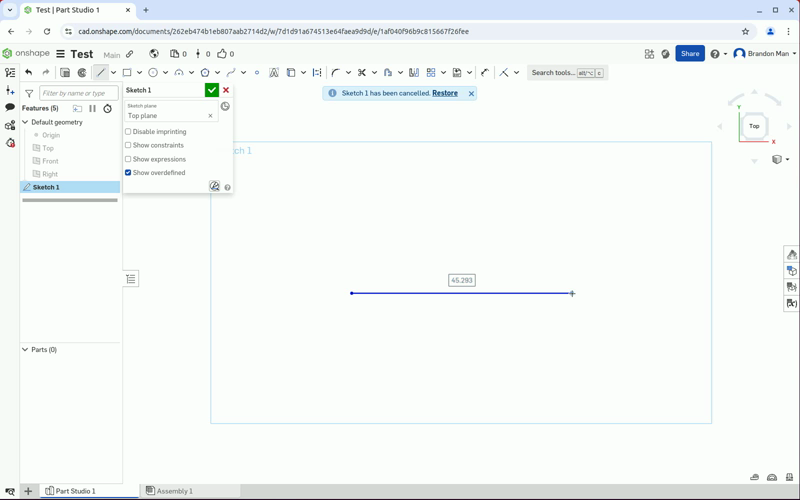
mouse_move(589, 293)
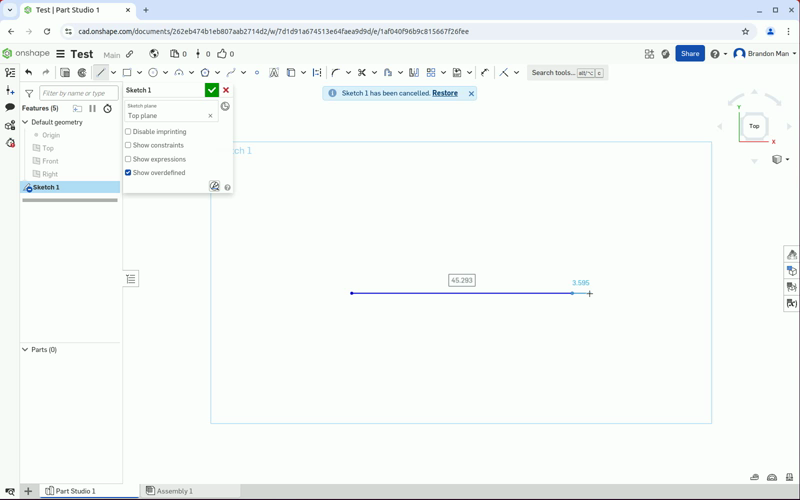
mouse_move(572, 270)
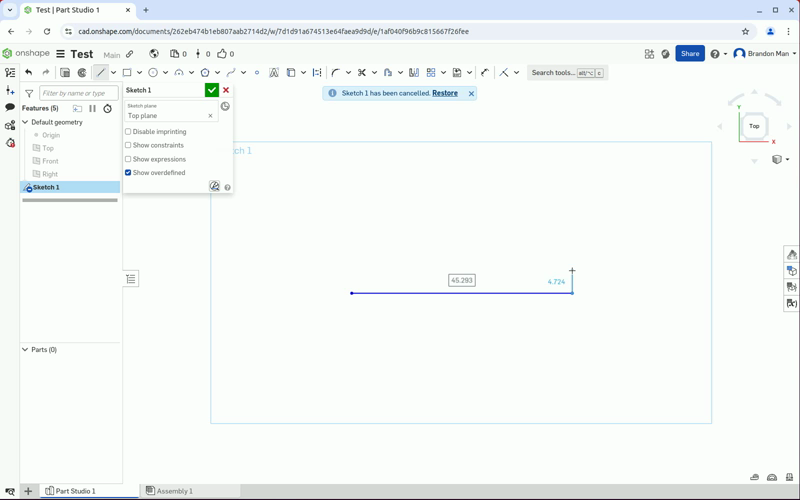
click(572, 270)
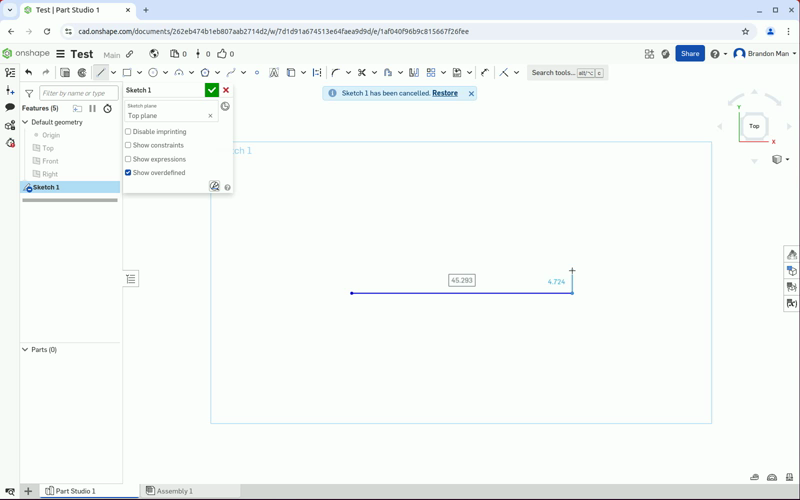
key_up(shift)
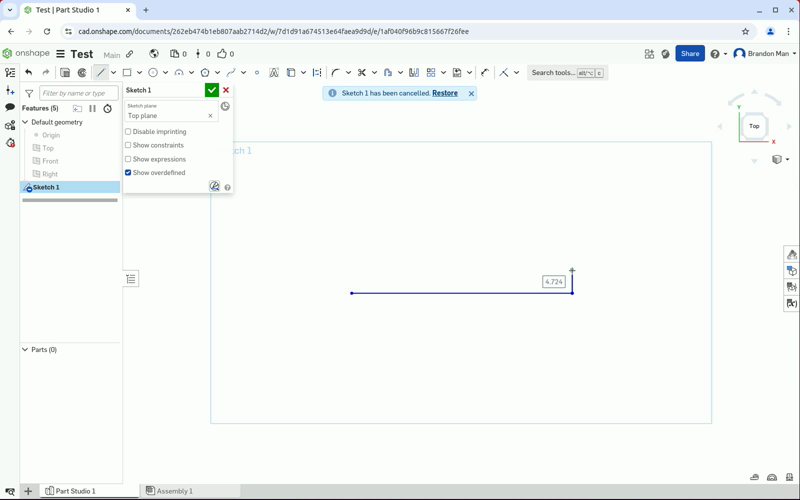
key_down(shift)
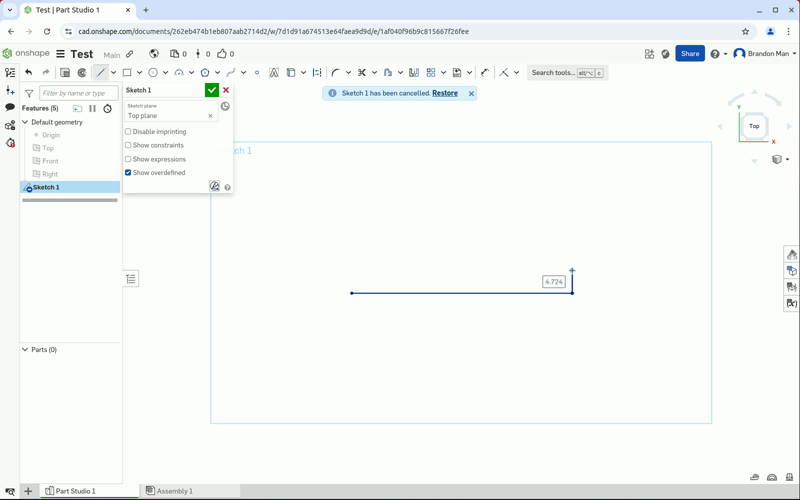
mouse_move(351, 270)
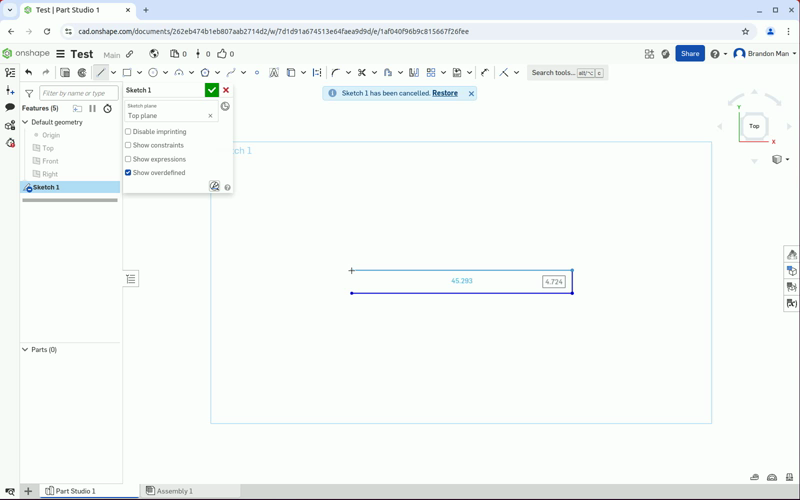
click(351, 270)
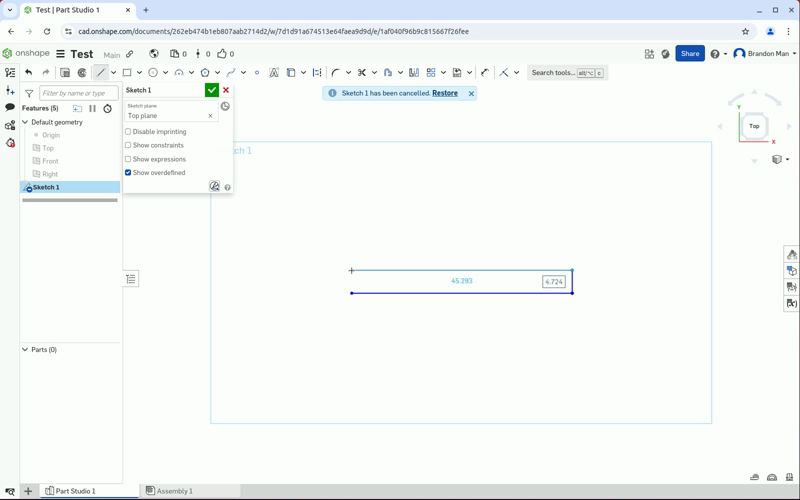
key_up(shift)
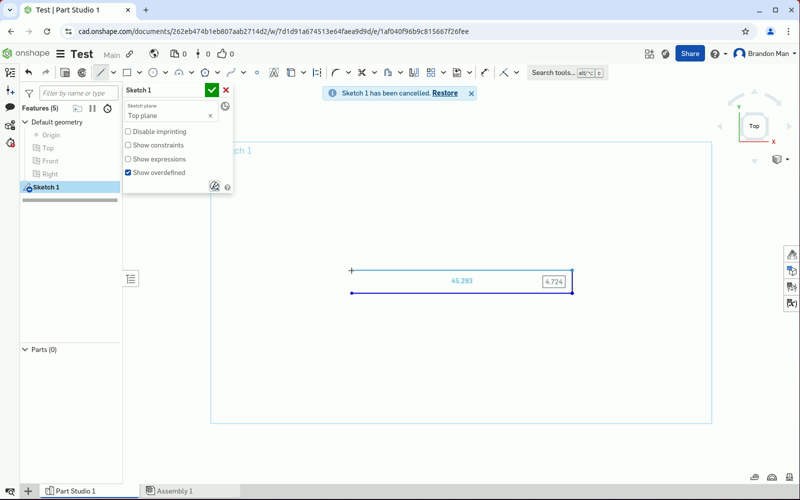
mouse_move(381, 270)
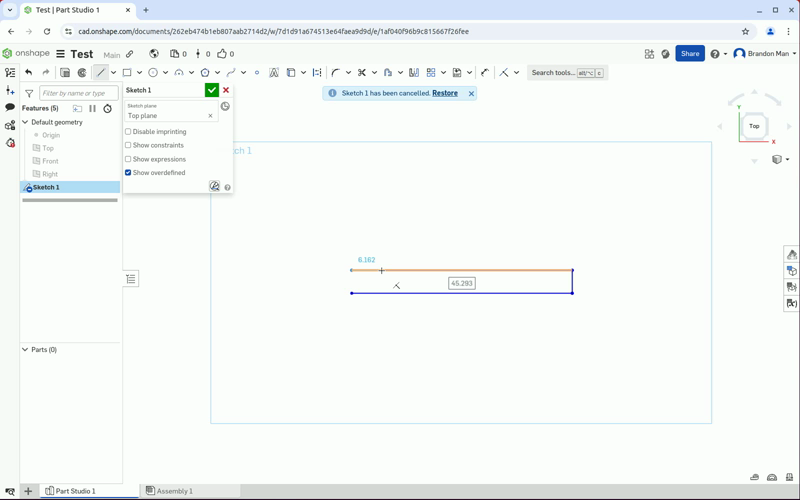
key_down(shift)
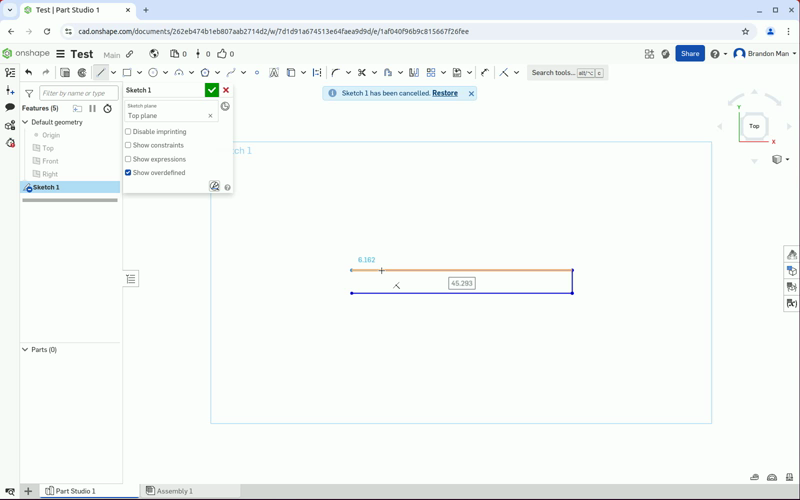
mouse_move(351, 293)
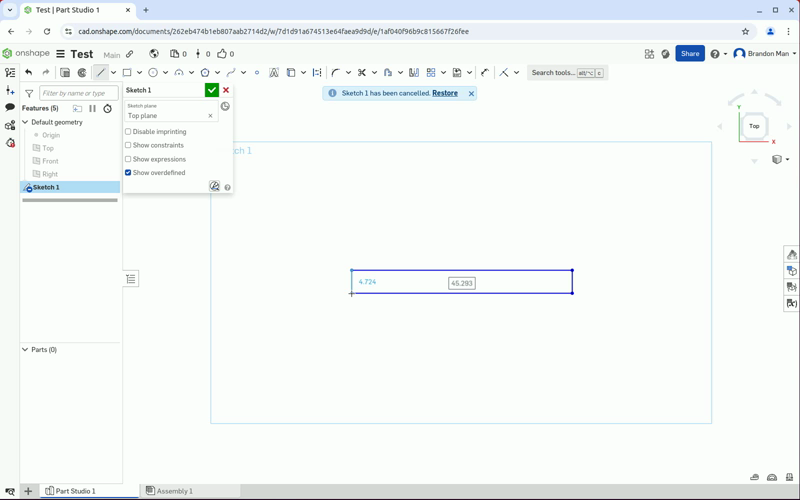
key_up(shift)
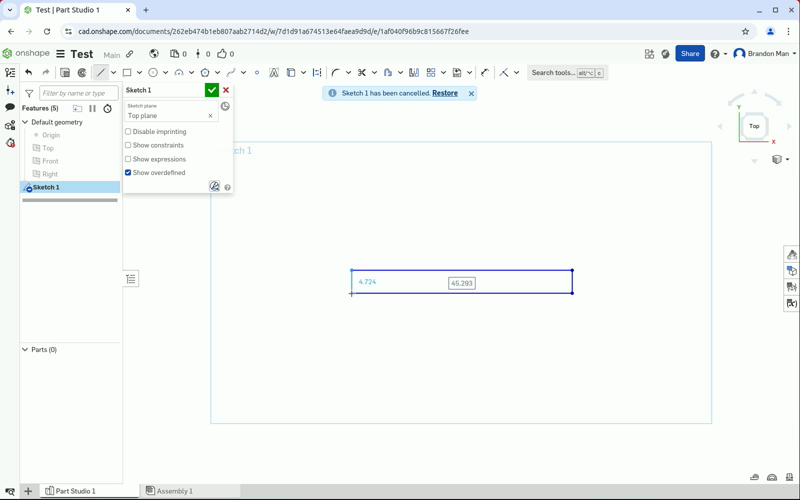
click(351, 293)
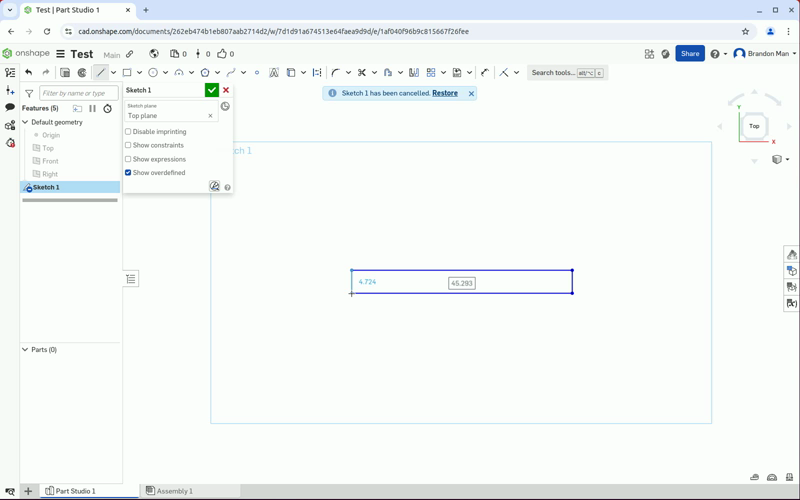
key(esc)
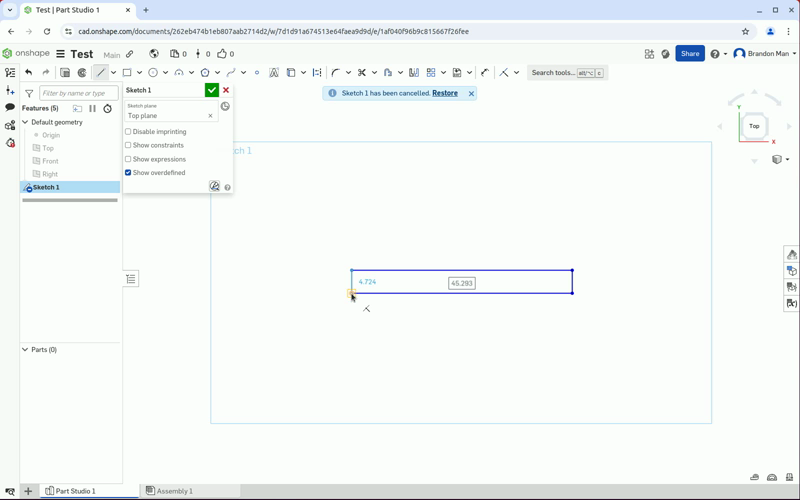
mouse_move(453, 287)
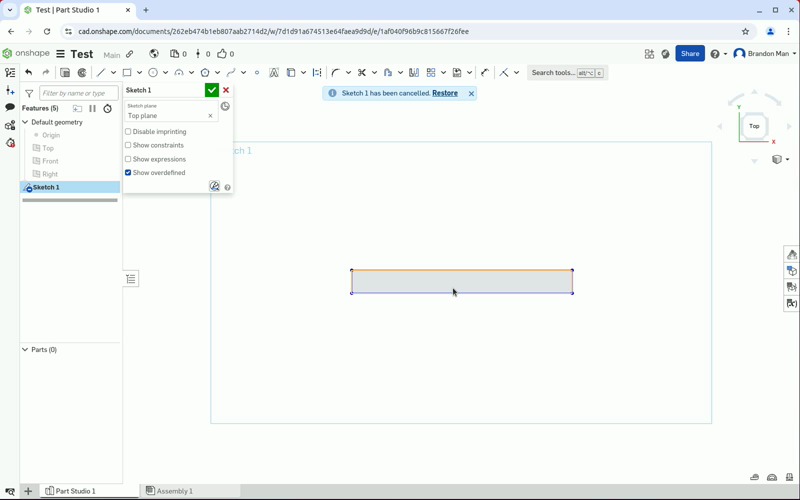
click(453, 287)
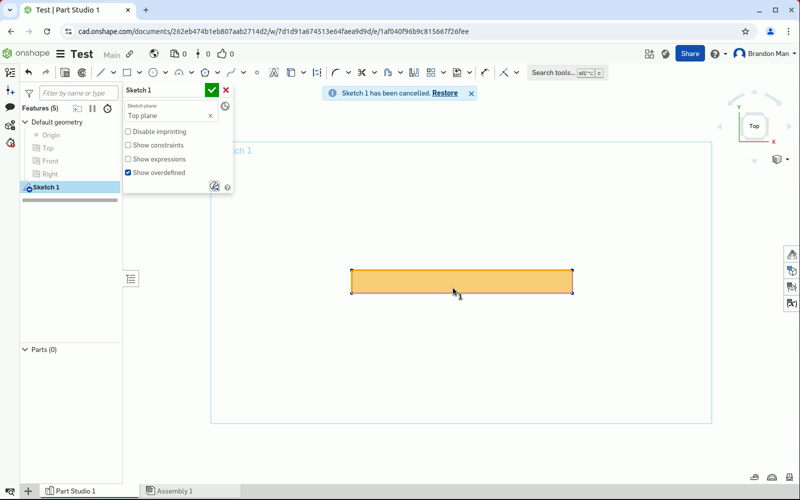
mouse_move(73, 352)
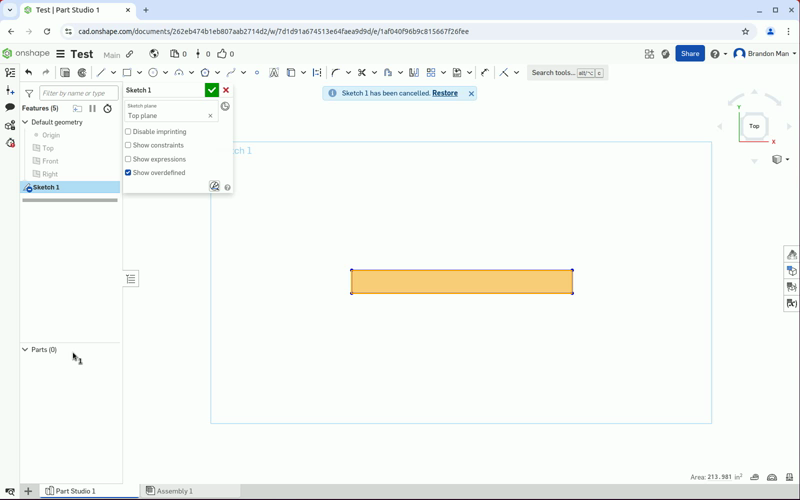
key(shift+y)
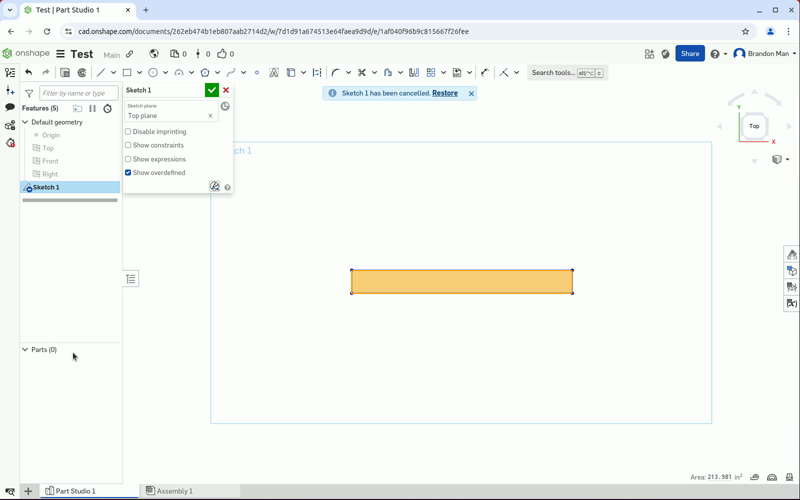
key(shift+e)
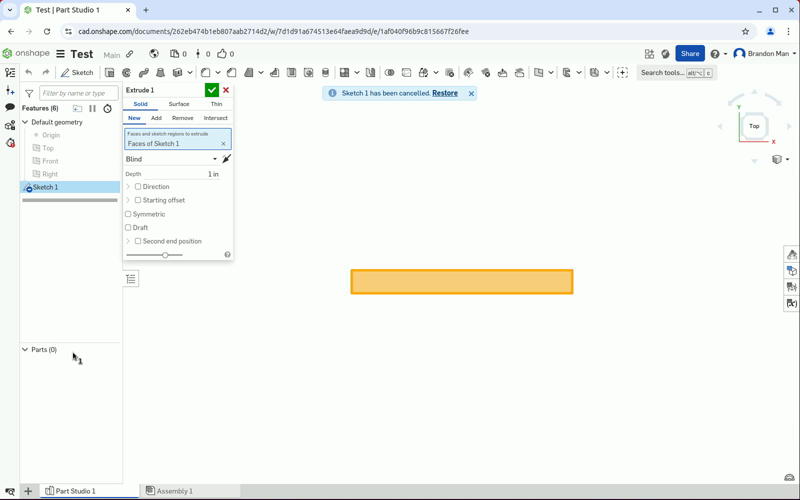
mouse_move(143, 106)
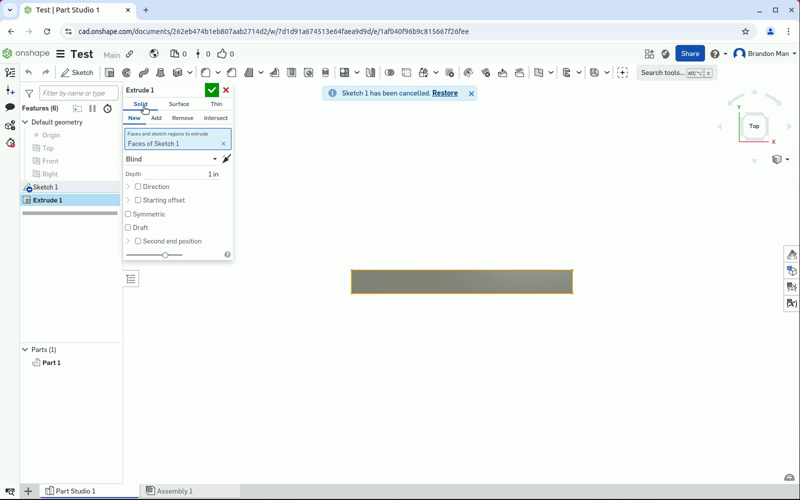
click(143, 106)
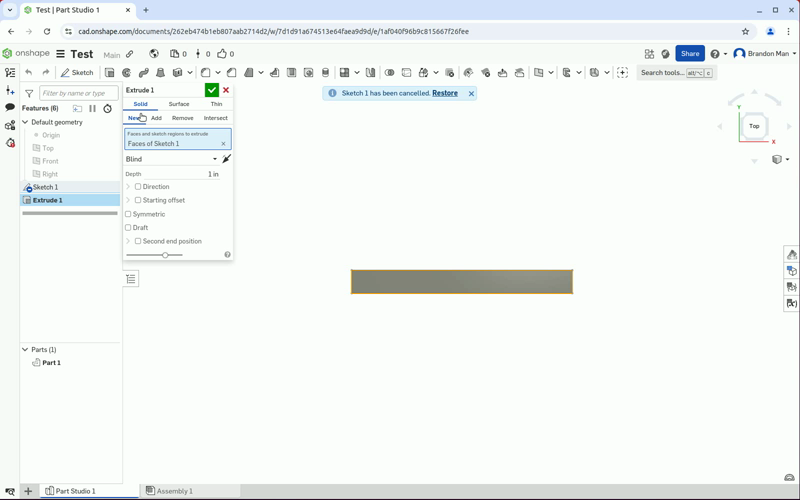
mouse_move(137, 120)
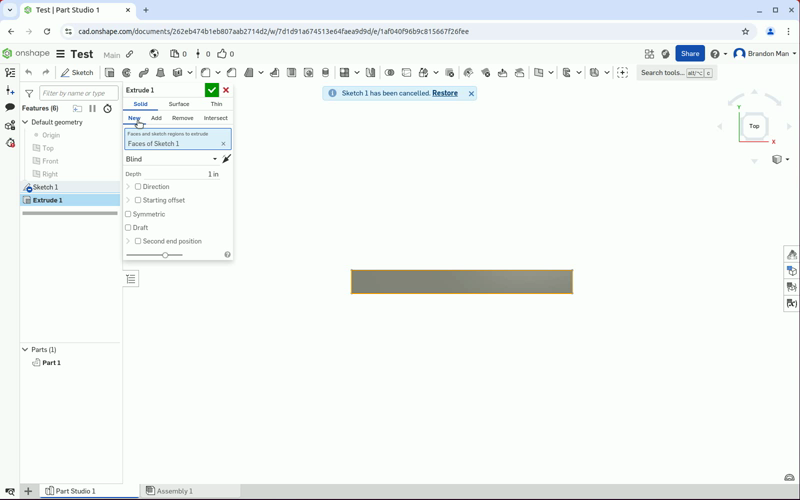
click(137, 120)
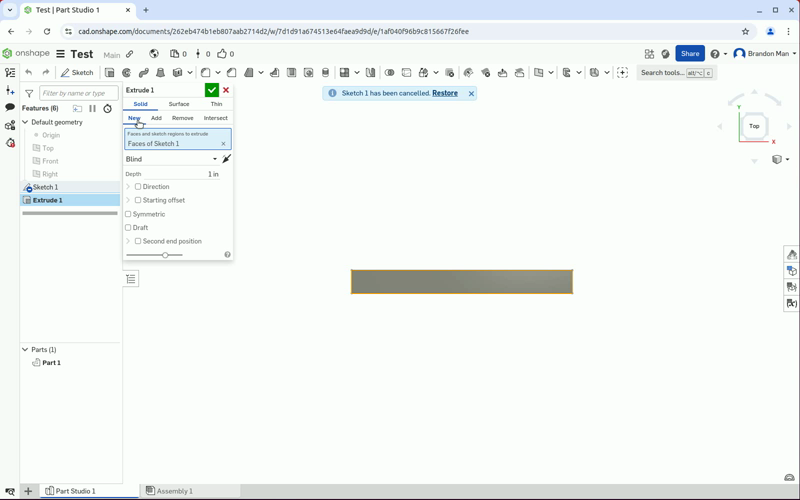
key(tab, 4)
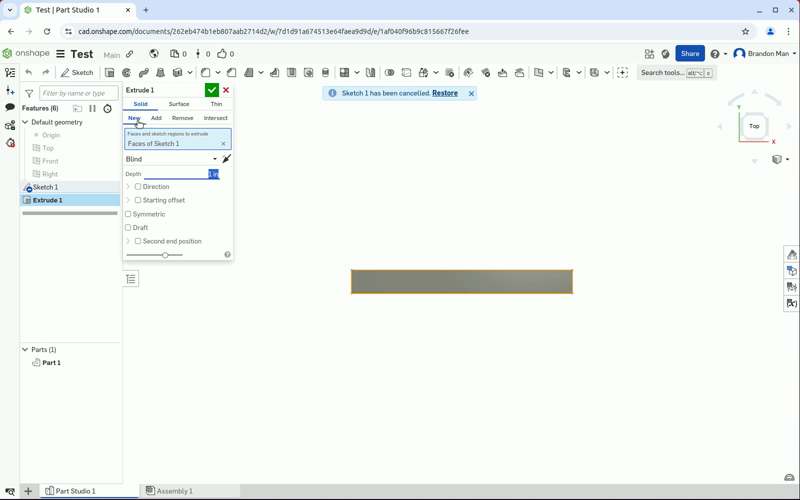
text(1.444)
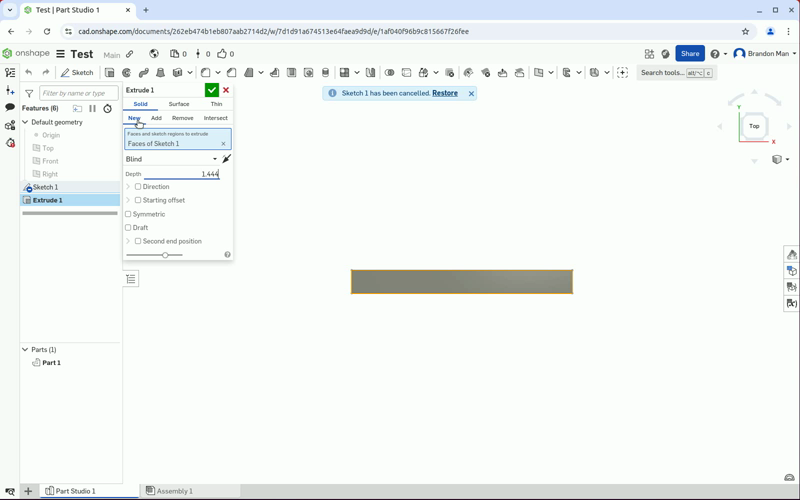
key(enter)
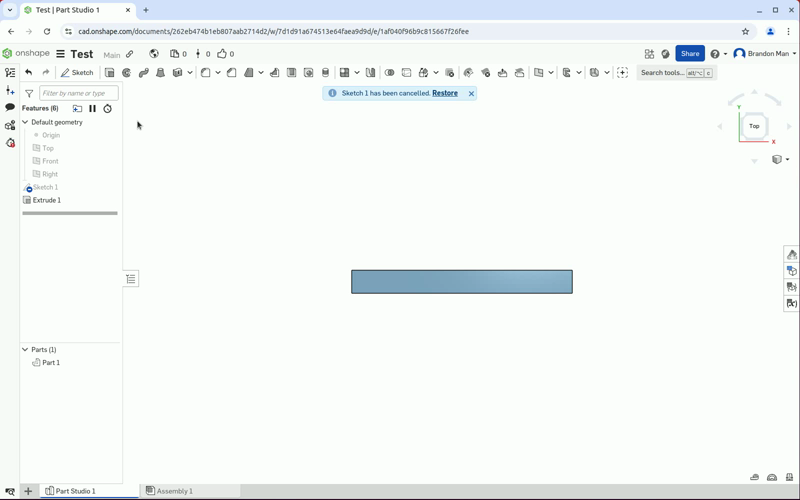
key(shift+h)
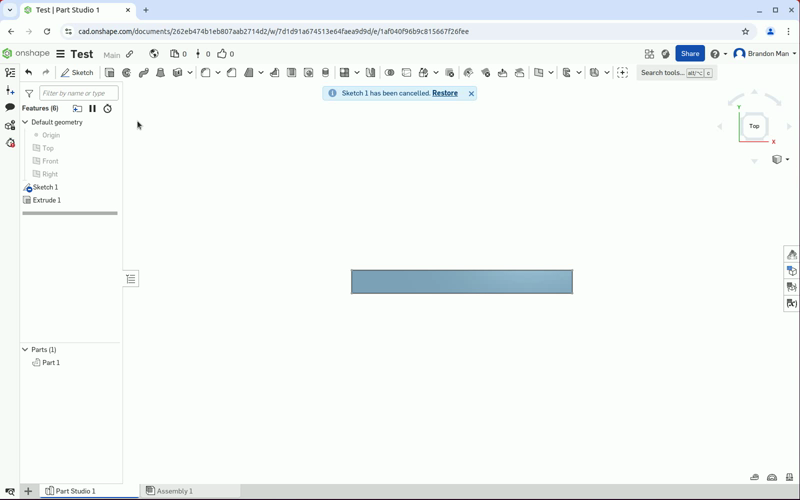
key(shift+h)
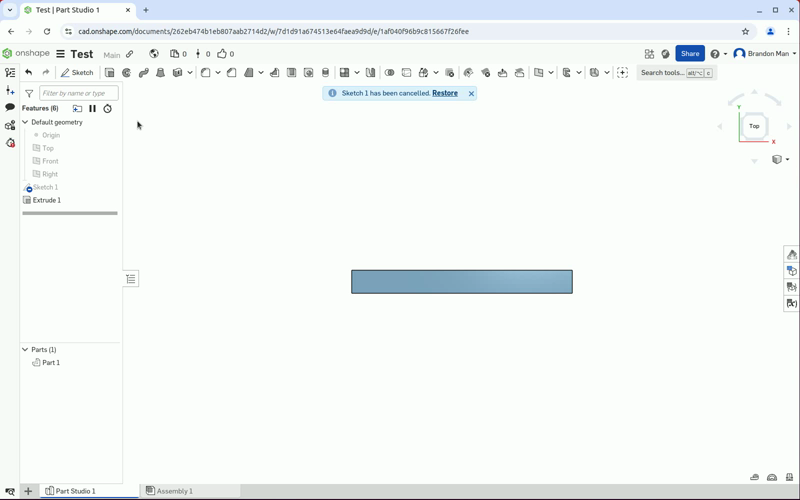
mouse_move(73, 189)
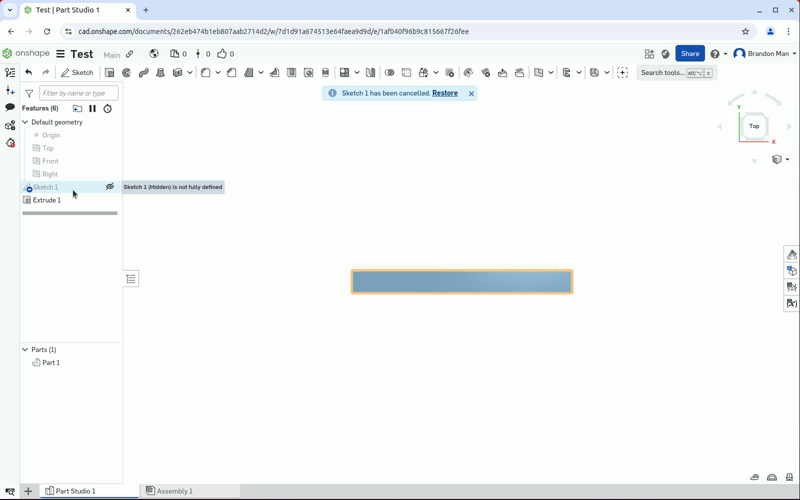
click(73, 189)
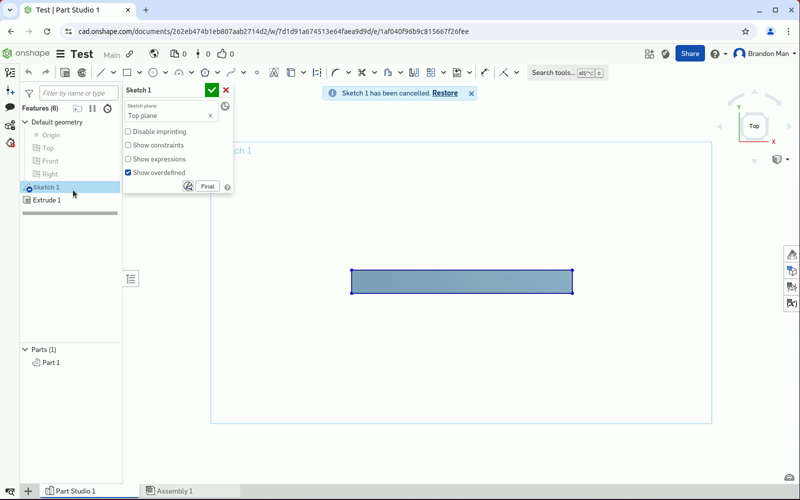
mouse_move(229, 92)
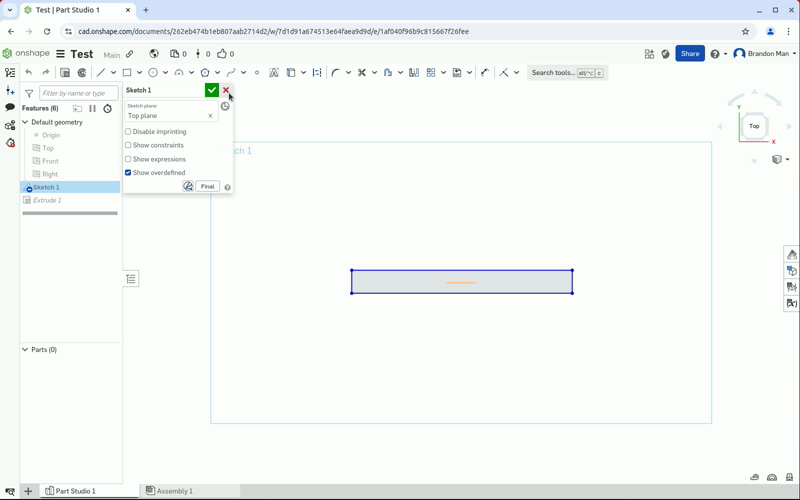
click(229, 92)
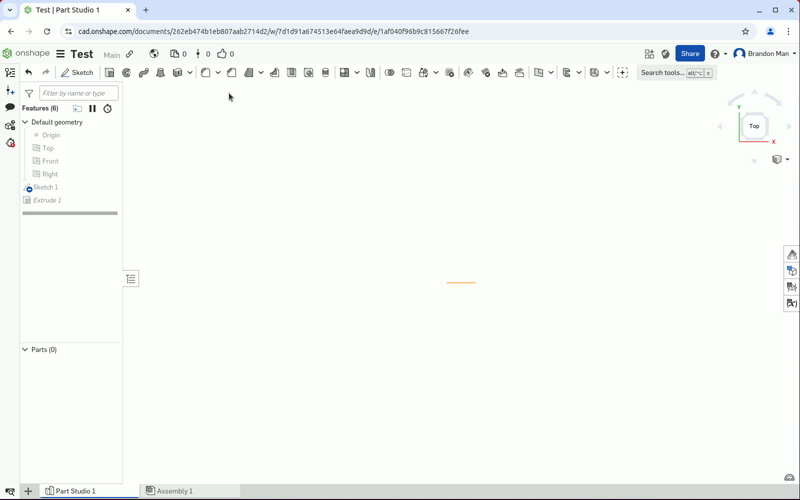
mouse_move(541, 75)
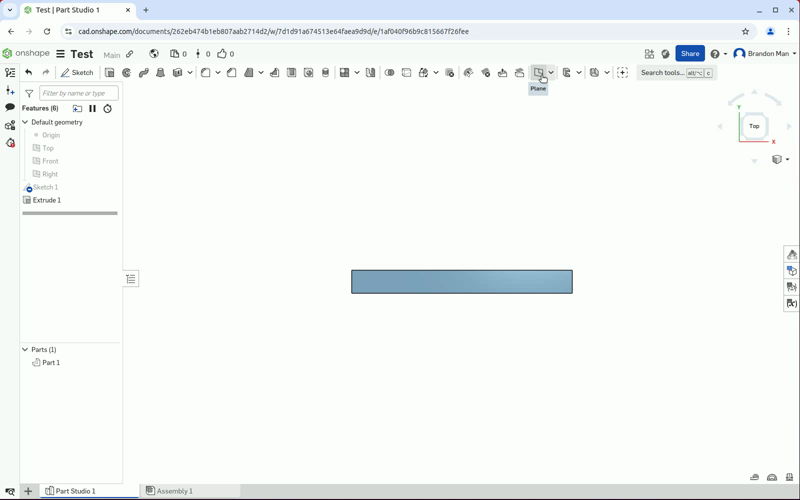
click(541, 75)
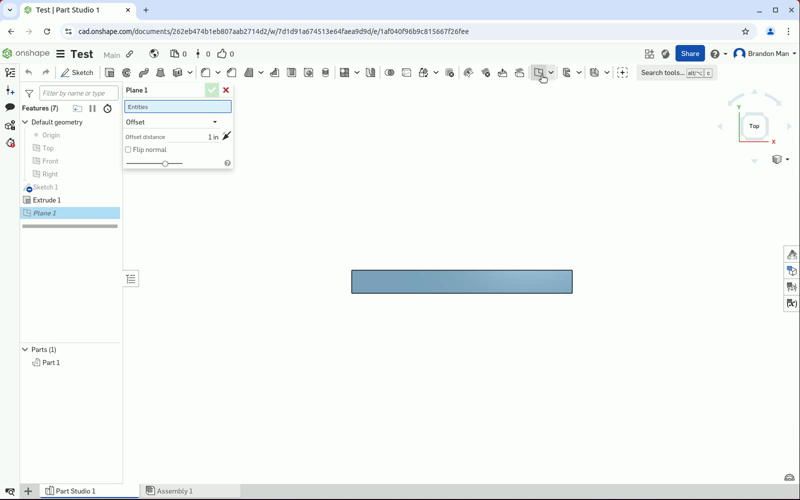
mouse_move(73, 150)
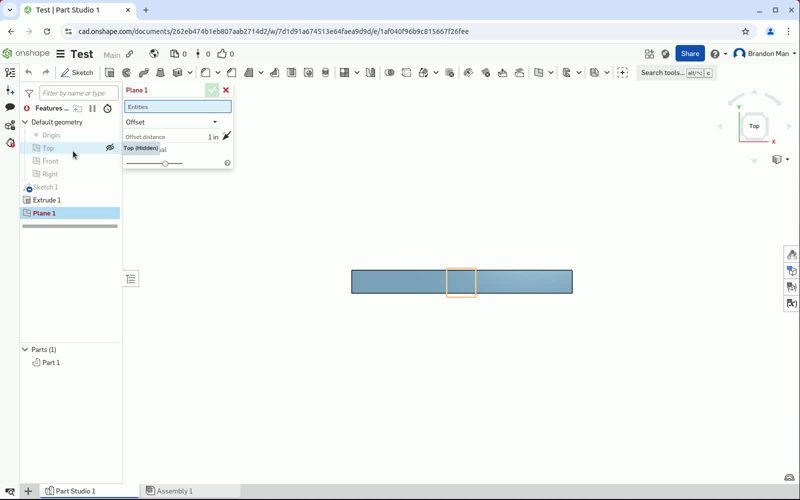
click(73, 150)
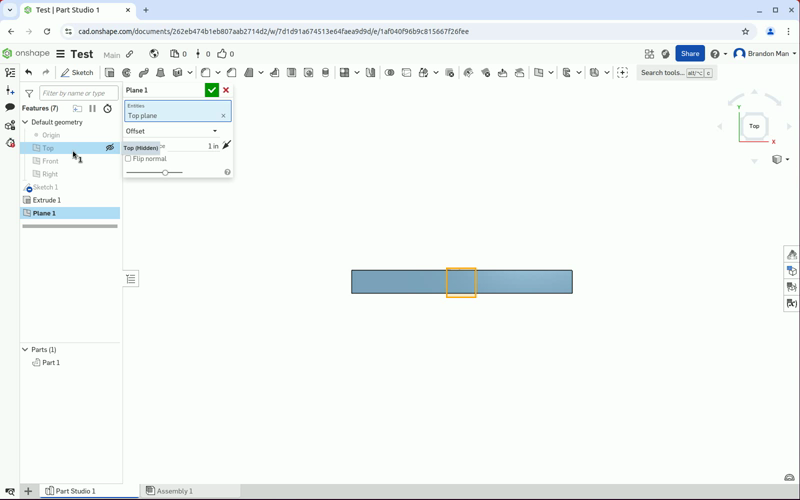
key(tab, 2)
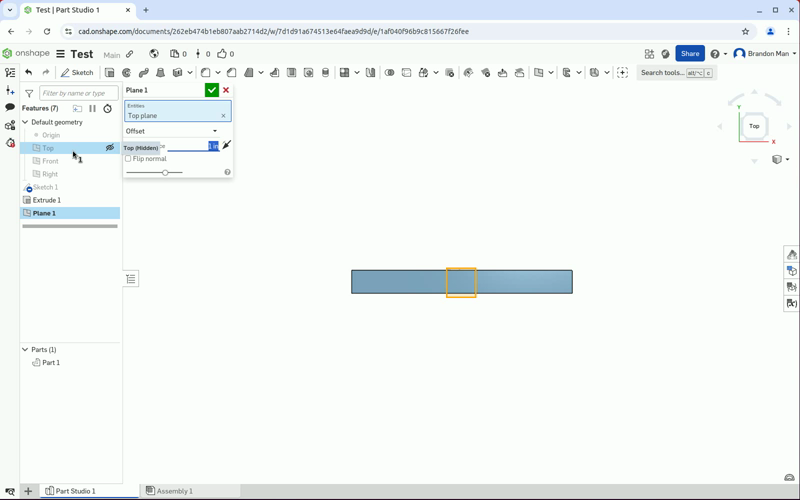
text(1.448)
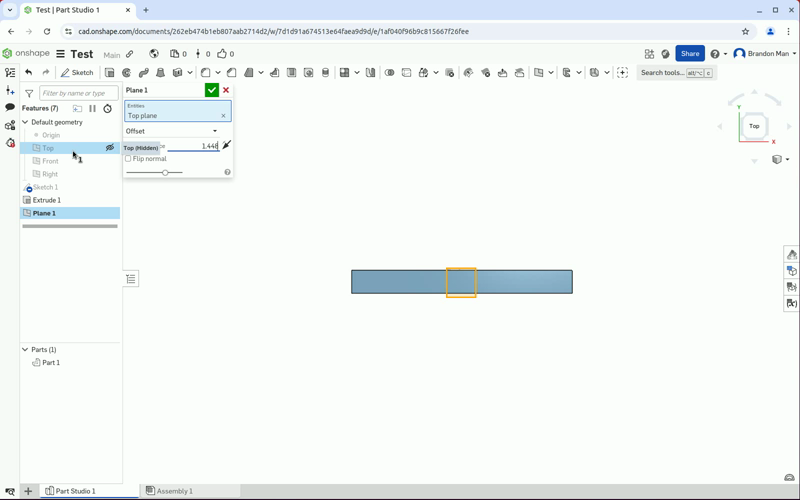
key(enter, 2)
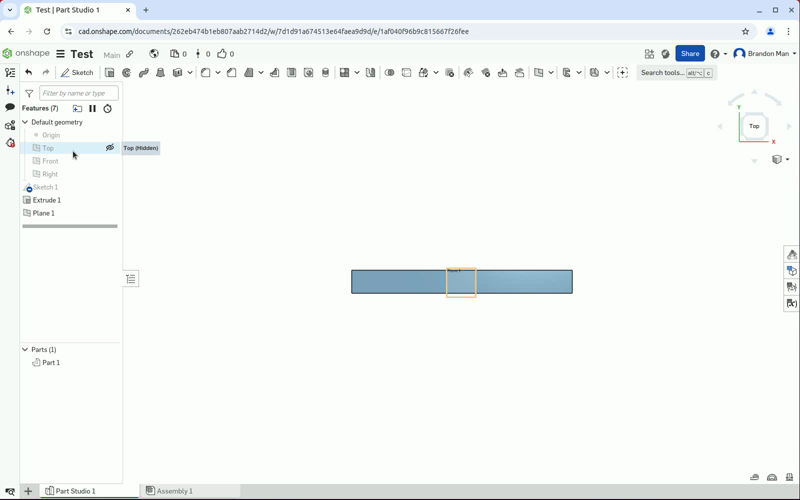
key(shift+s)
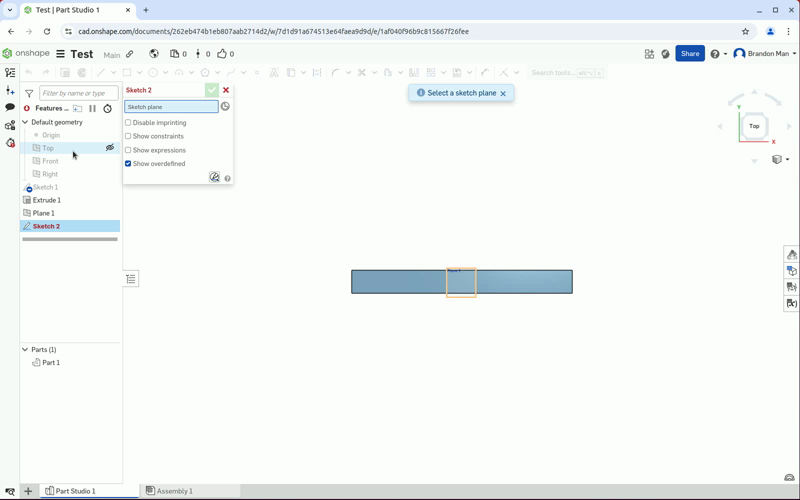
mouse_move(73, 215)
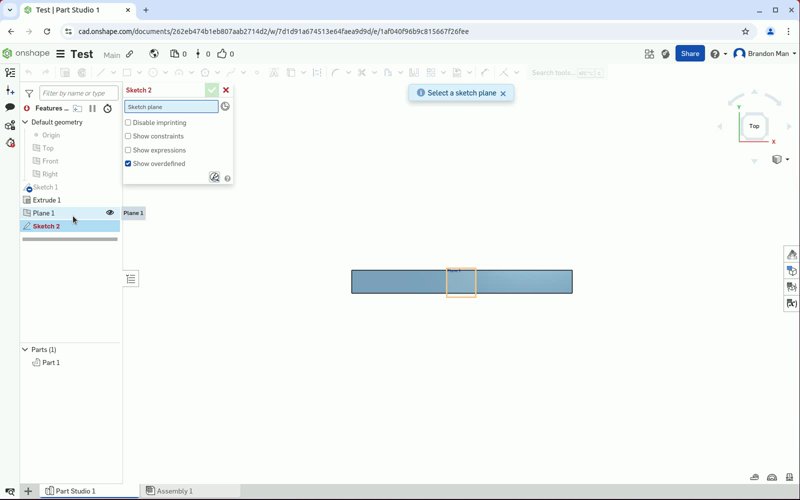
click(73, 215)
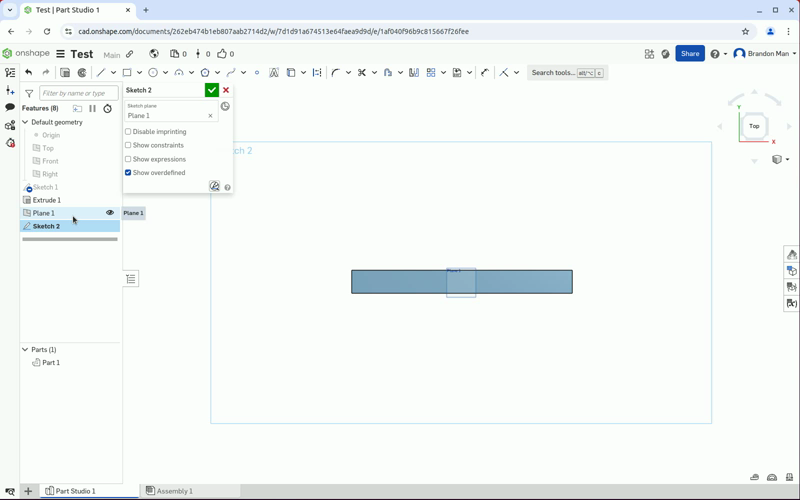
mouse_move(73, 352)
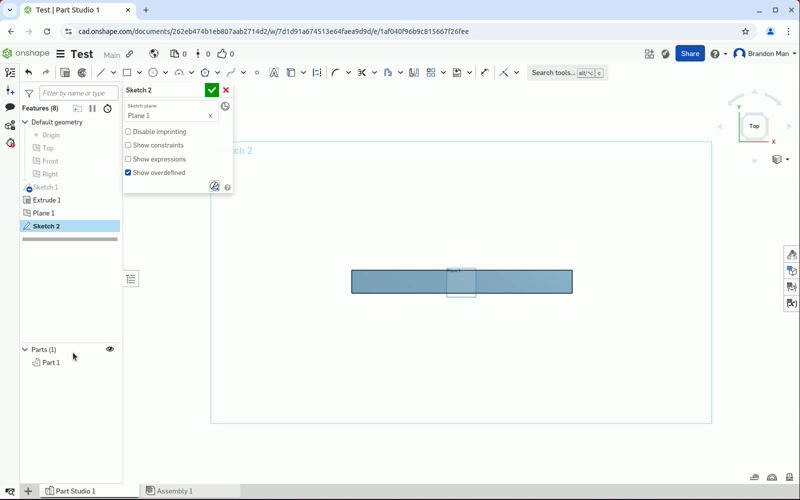
key(y)
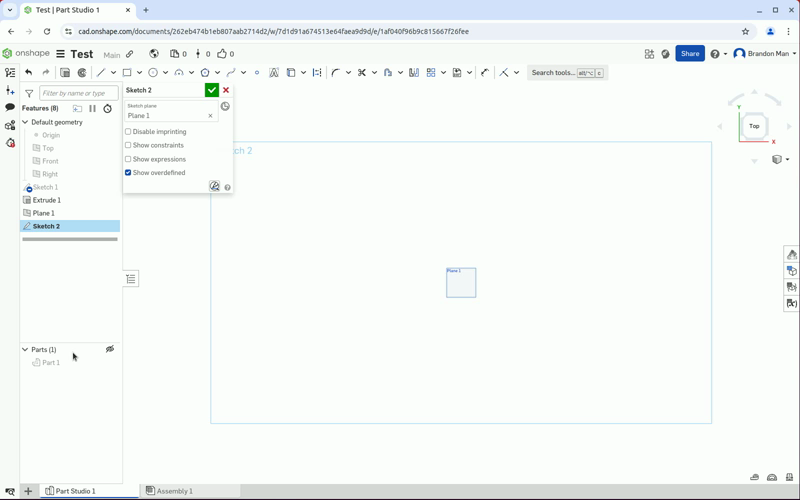
key(c)
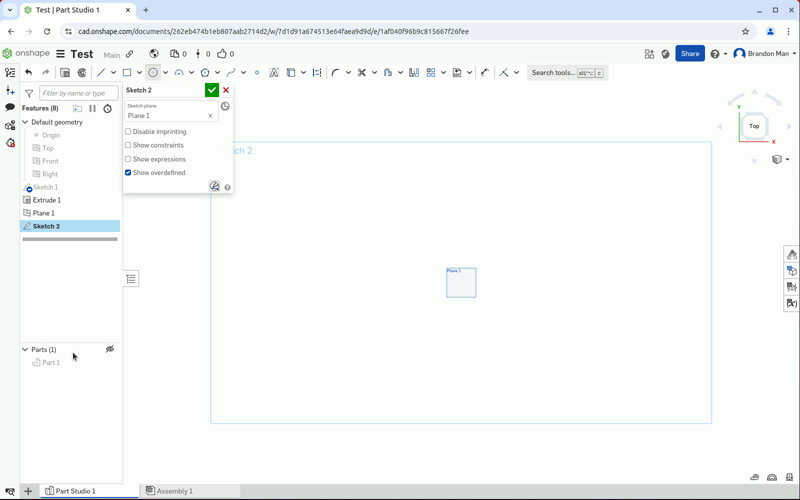
key_down(shift)
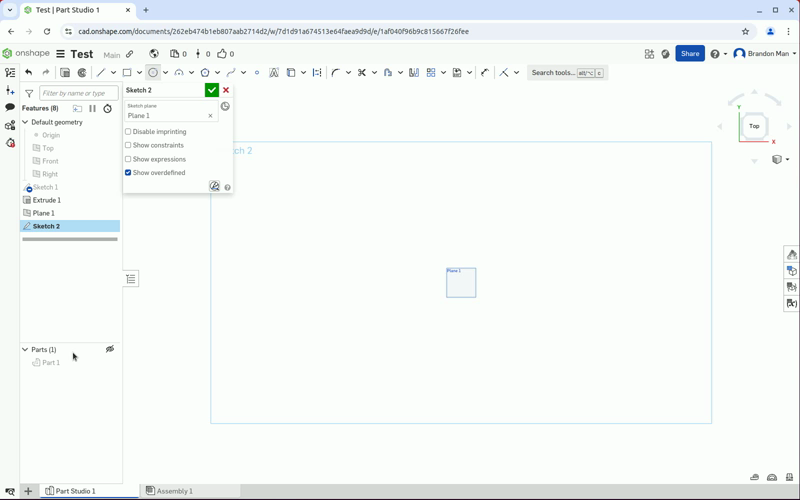
mouse_move(374, 282)
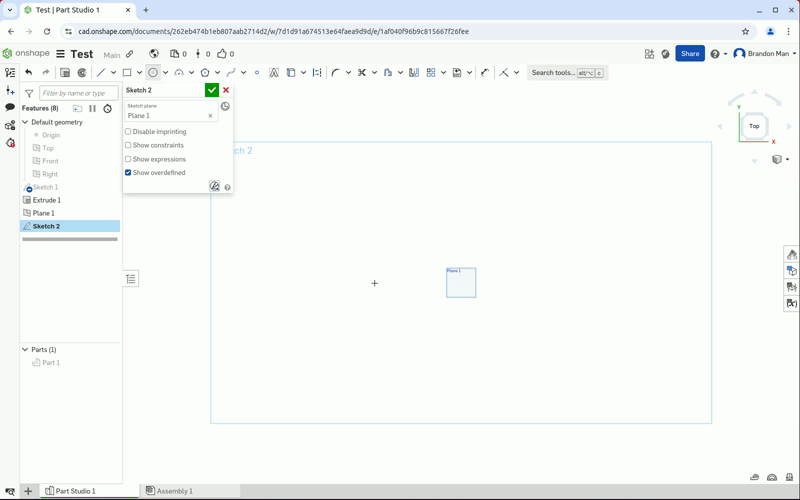
click(374, 282)
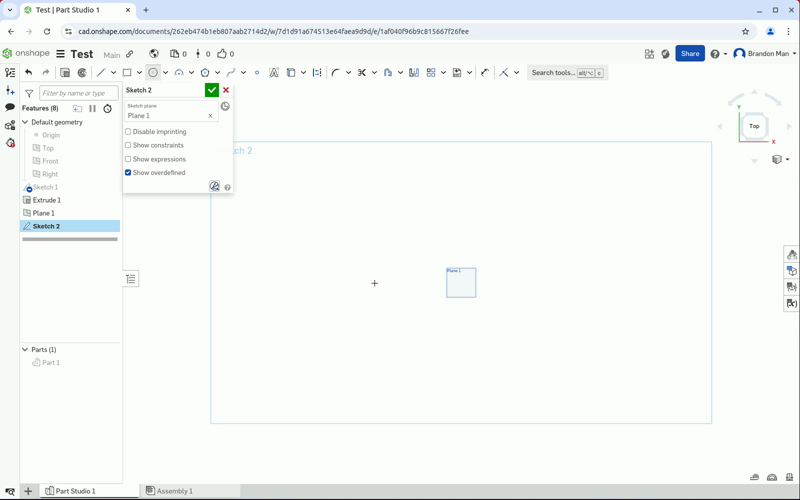
key_up(shift)
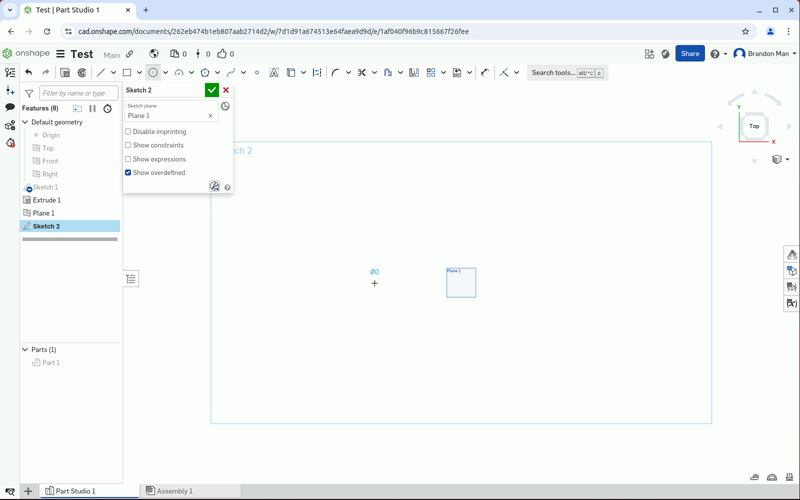
mouse_move(378, 282)
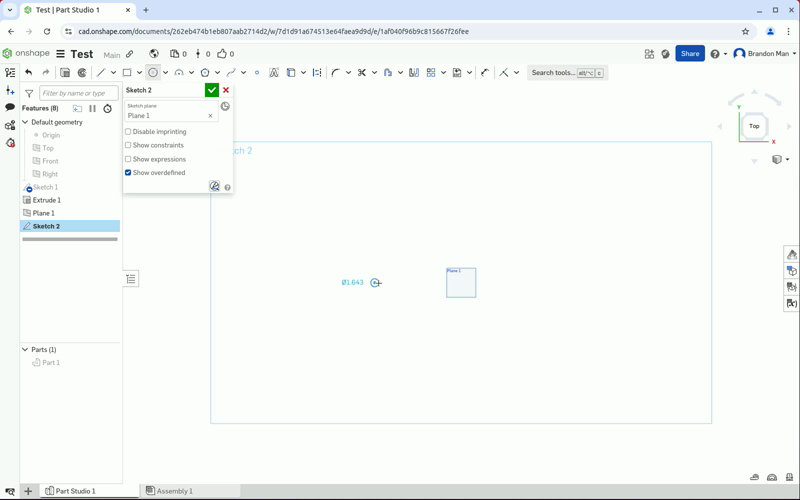
click(378, 282)
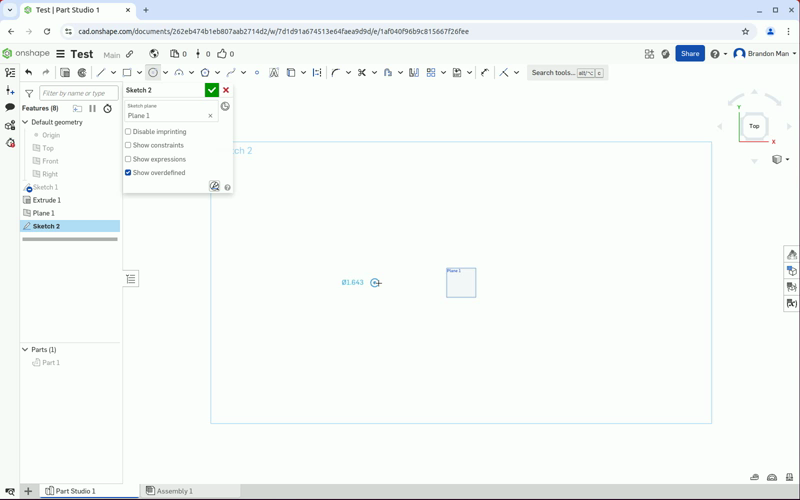
key(esc)
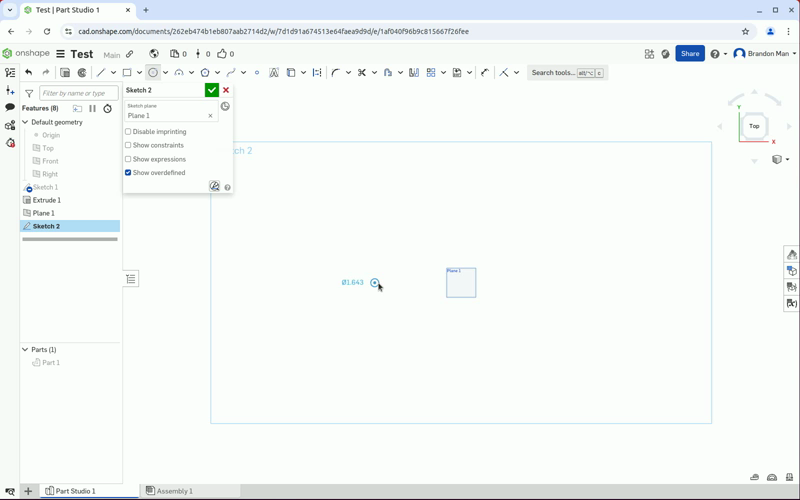
mouse_move(372, 283)
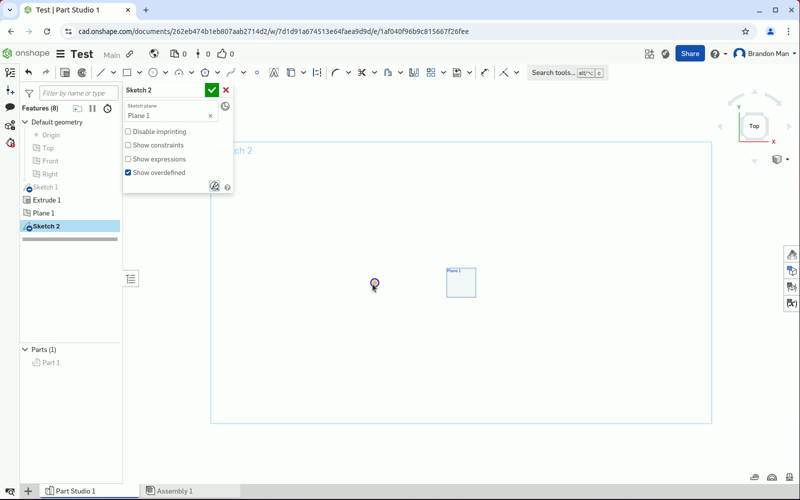
scroll(6)
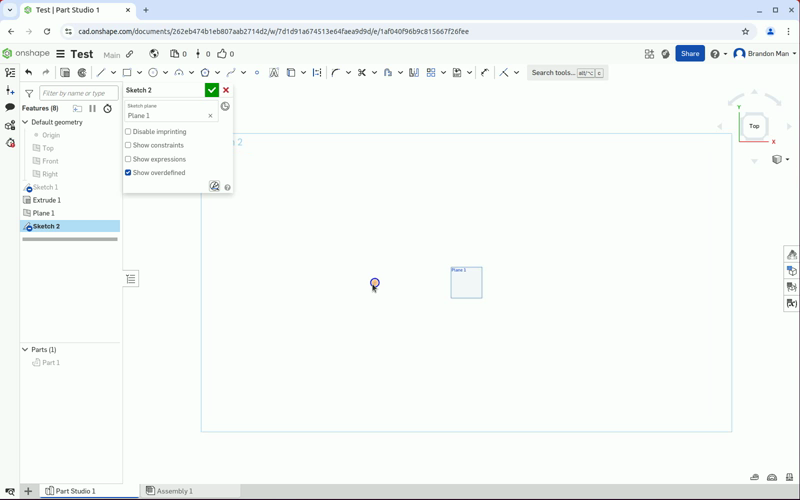
scroll(6)
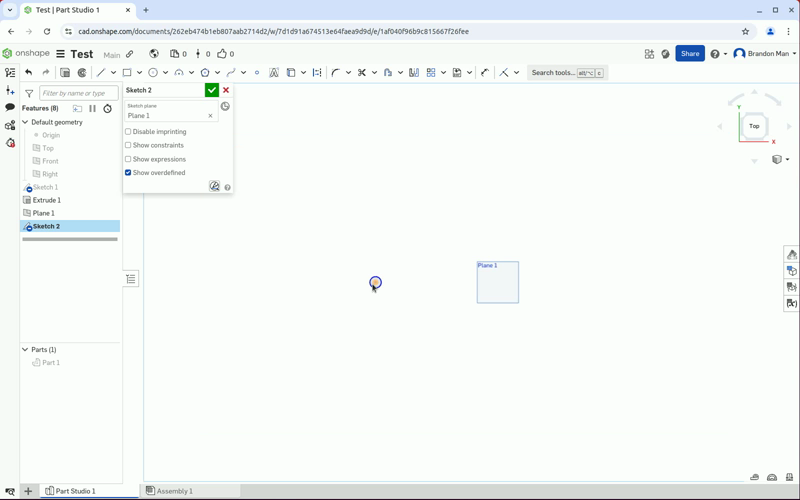
scroll(6)
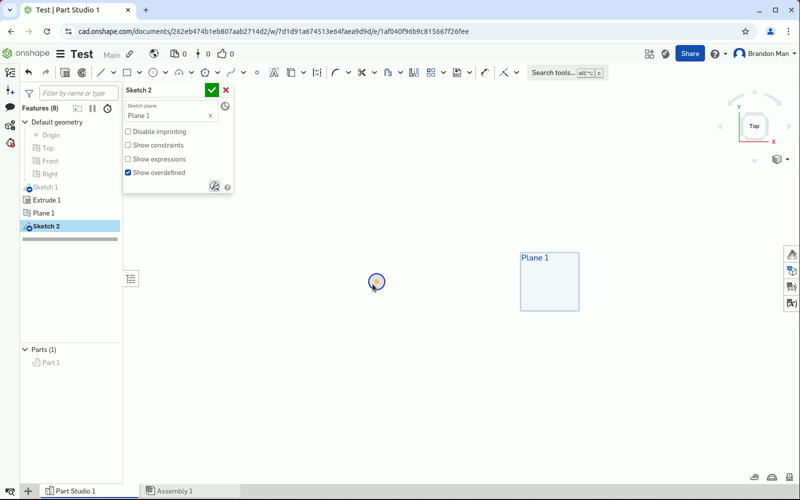
scroll(6)
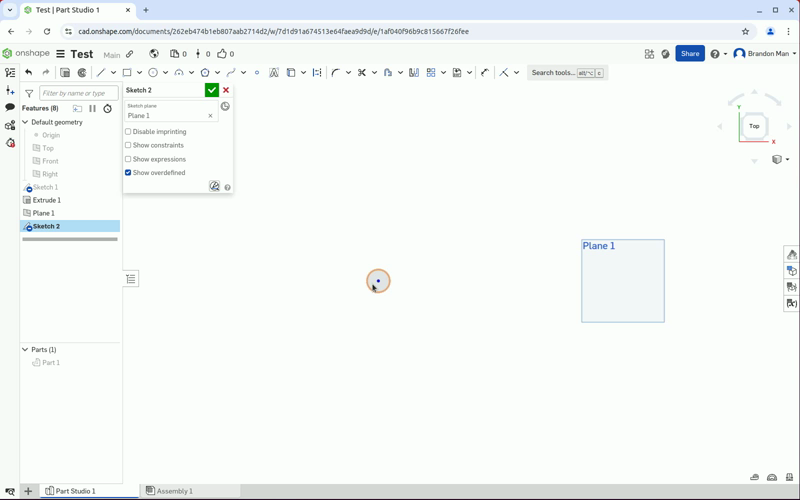
scroll(6)
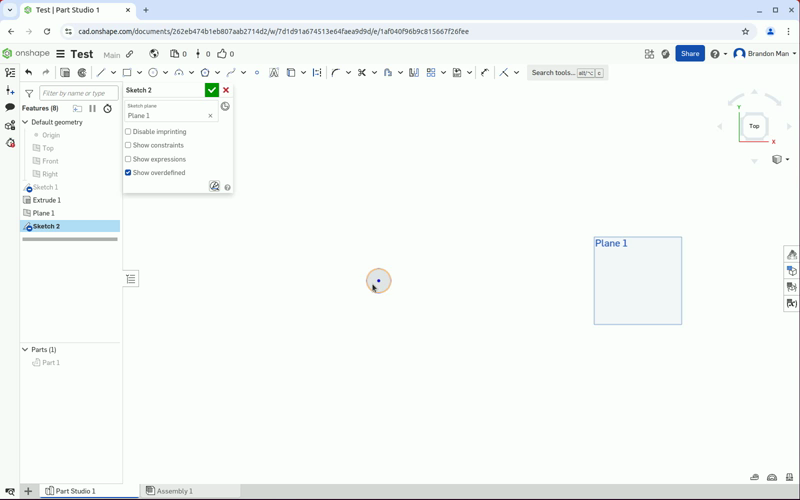
scroll(6)
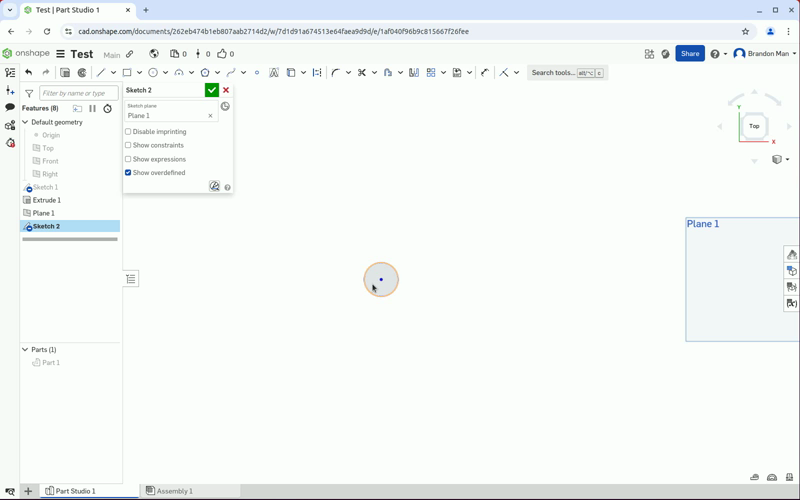
scroll(6)
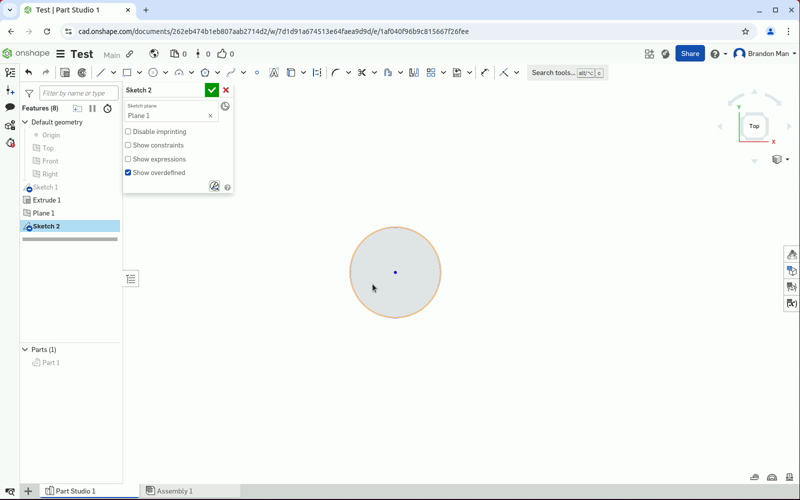
click(372, 283)
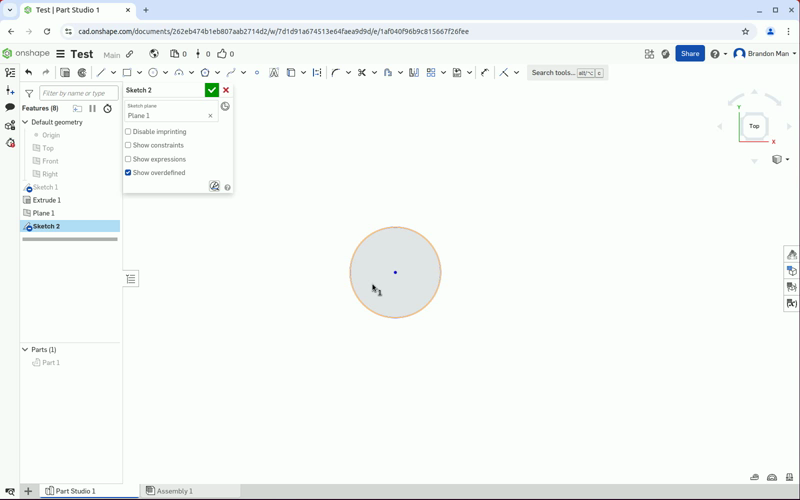
scroll(-6)
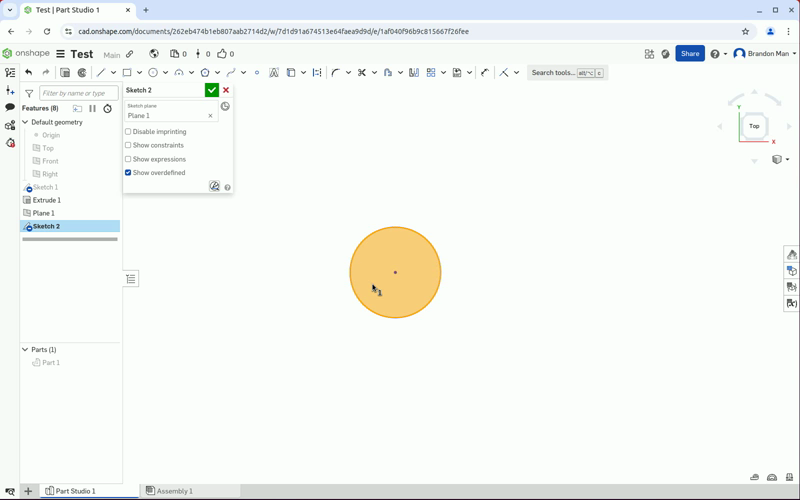
scroll(-6)
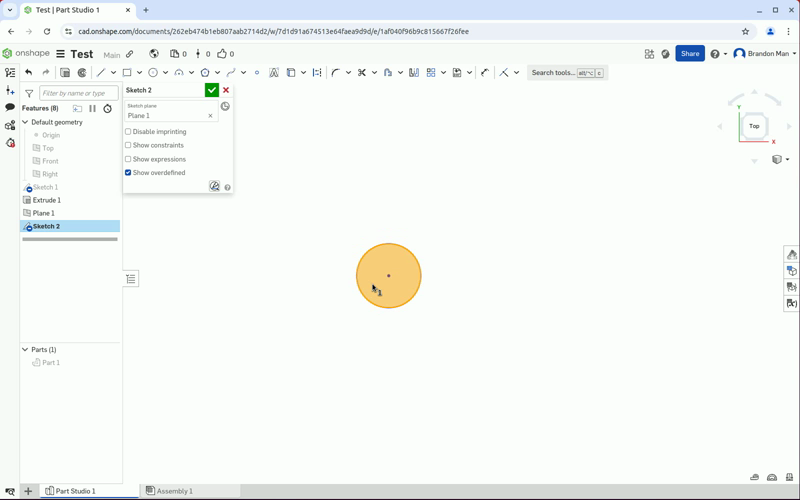
scroll(-6)
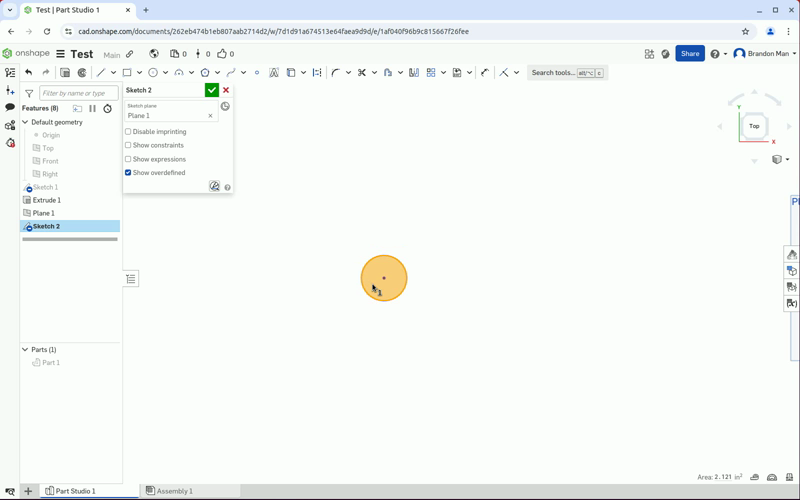
scroll(-6)
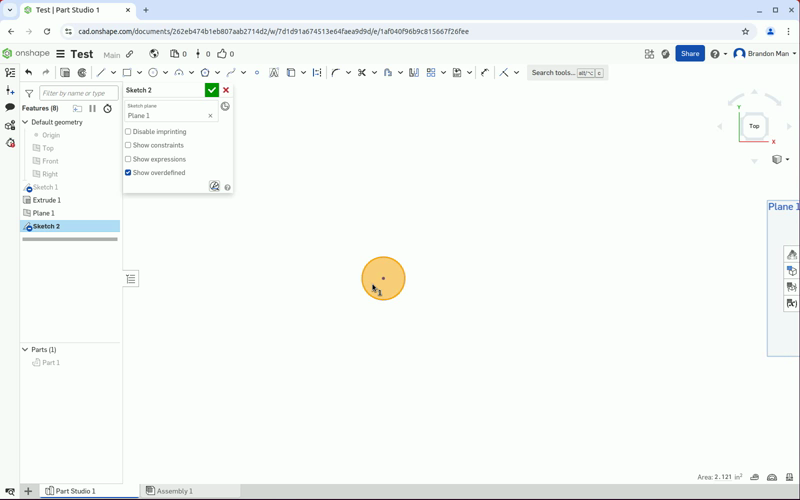
scroll(-6)
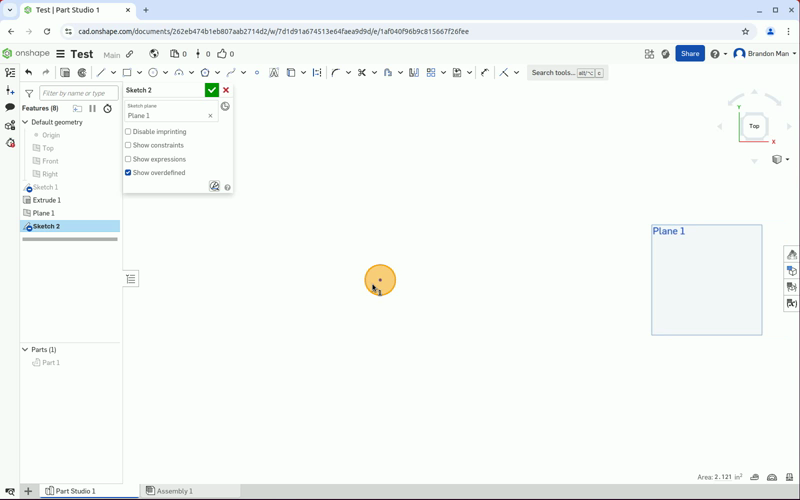
scroll(-6)
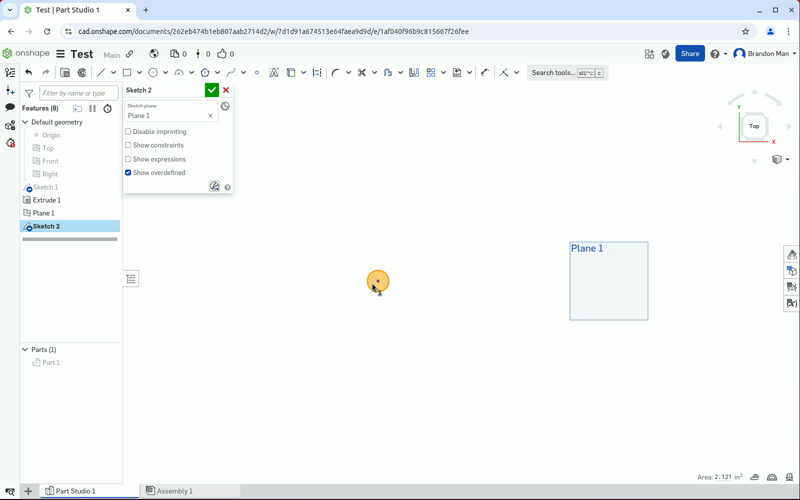
scroll(-6)
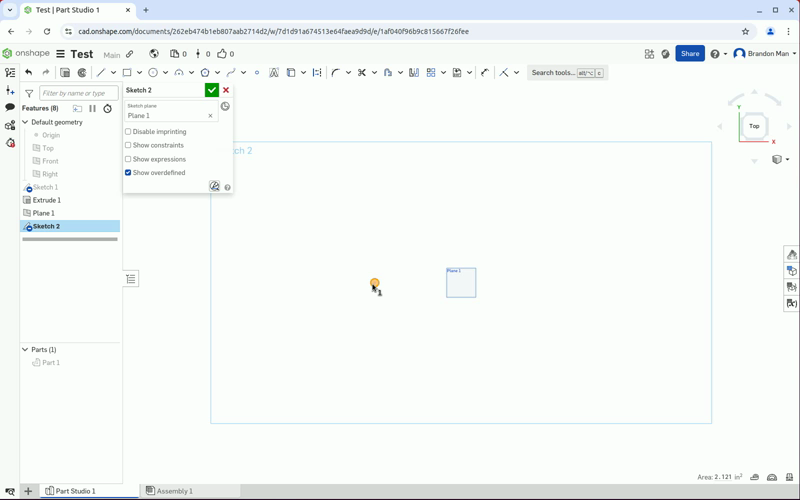
mouse_move(73, 352)
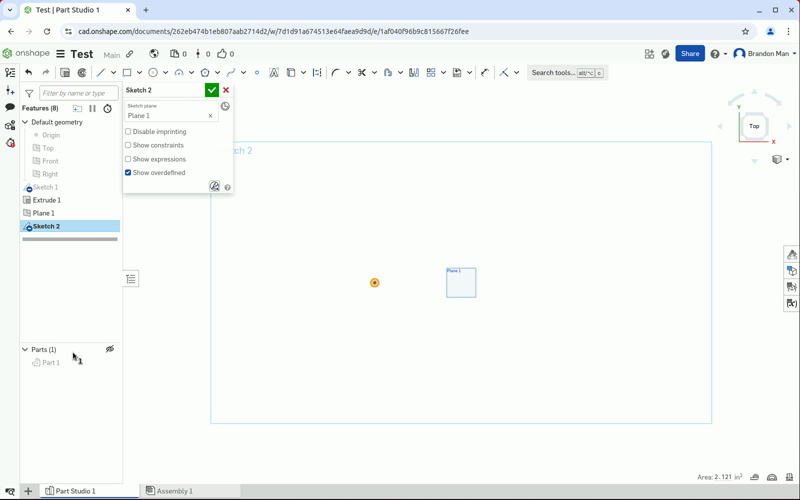
key(shift+y)
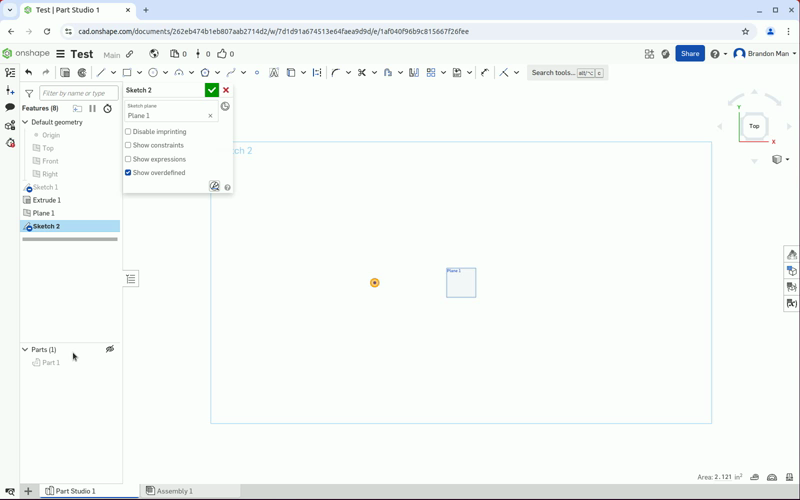
key(shift+e)
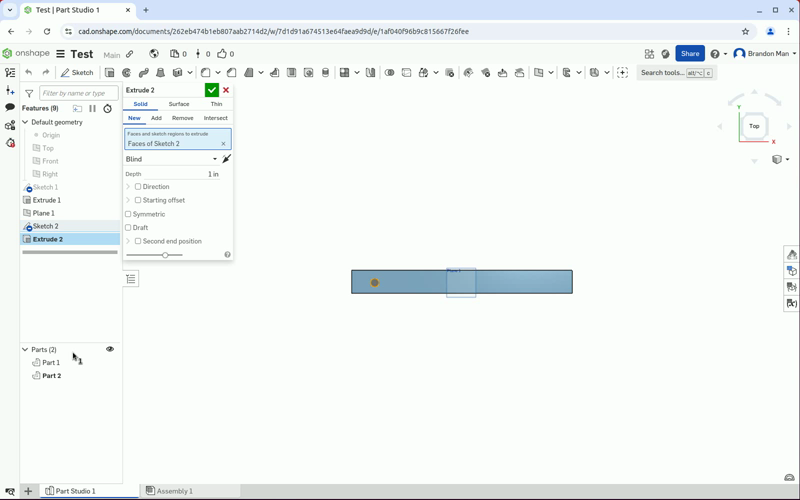
mouse_move(143, 106)
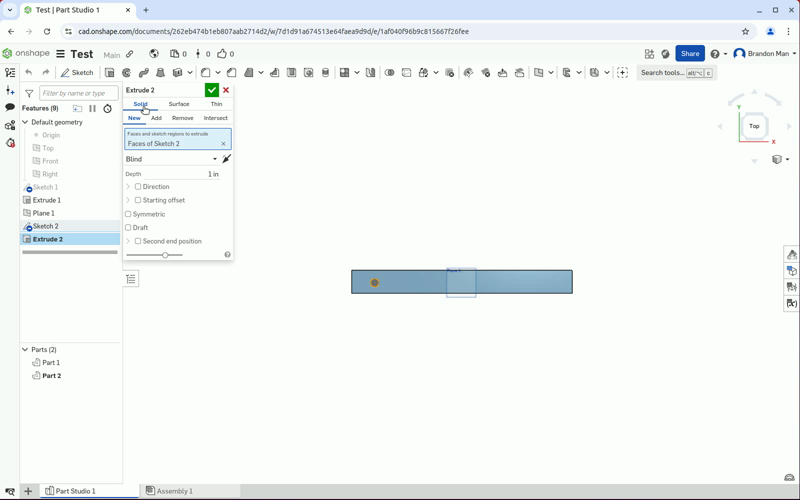
click(143, 106)
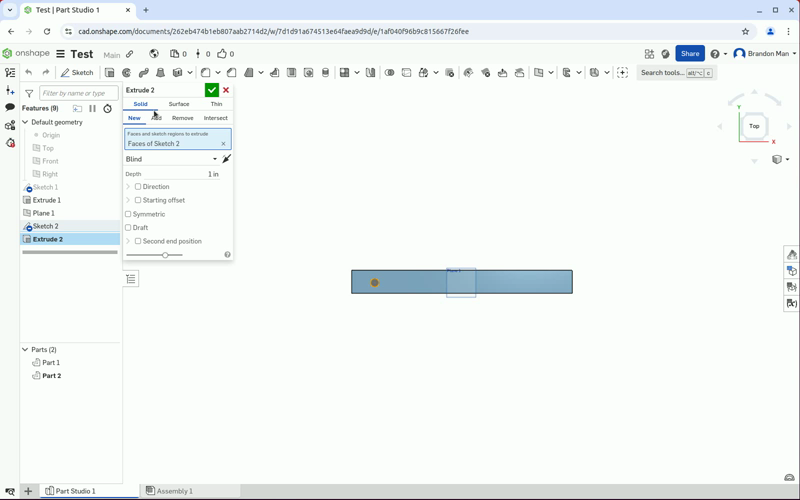
mouse_move(186, 120)
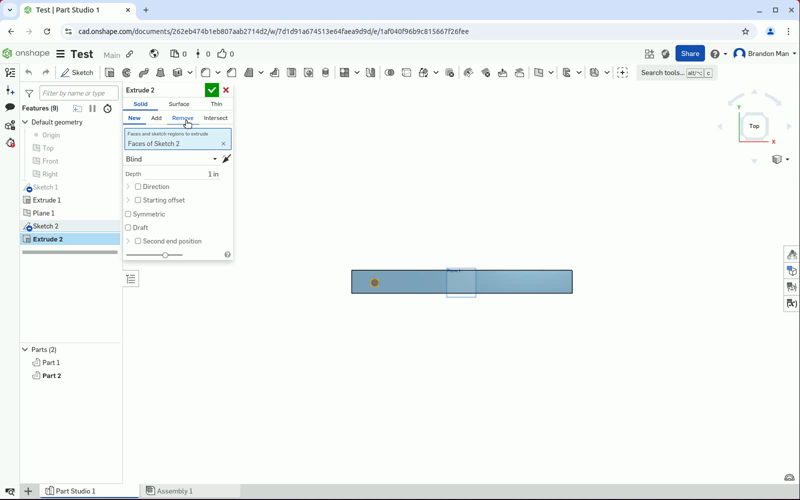
click(186, 120)
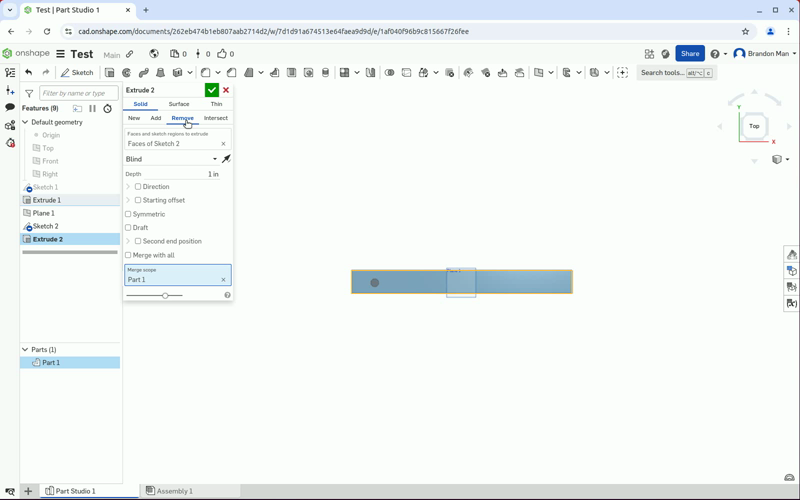
key(tab, 4)
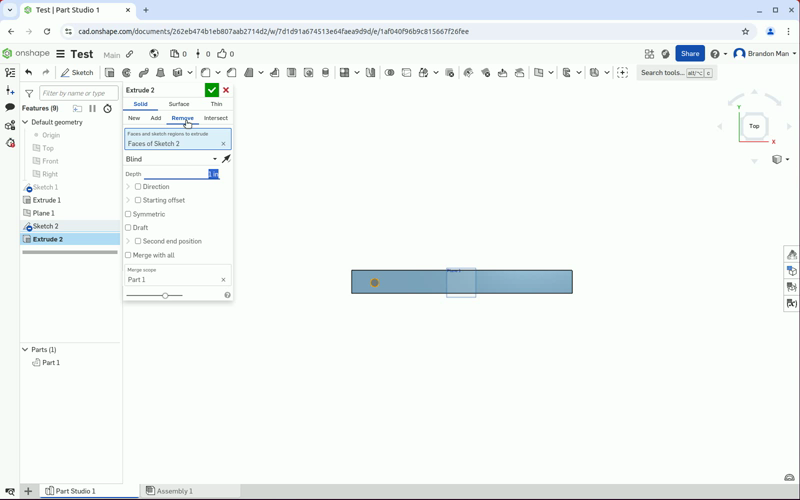
text(11.313)
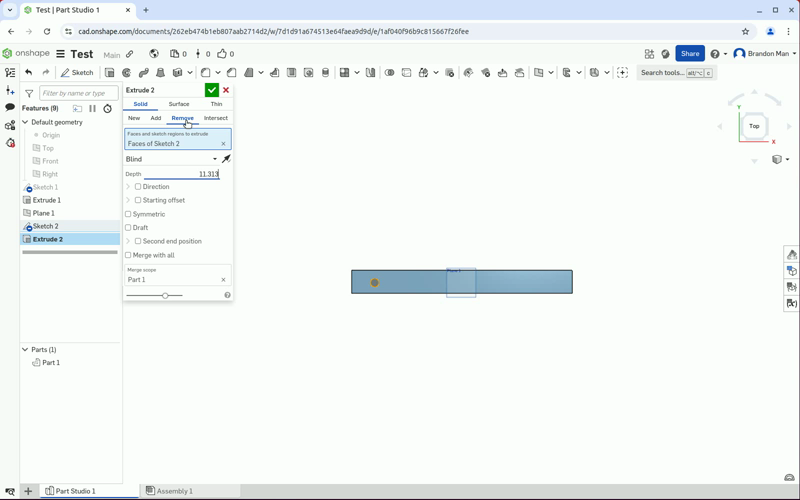
key(tab, 6)
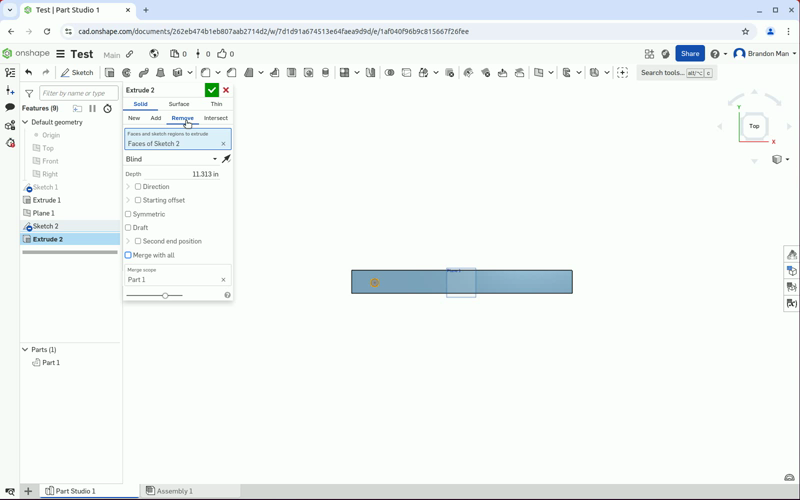
key(space)
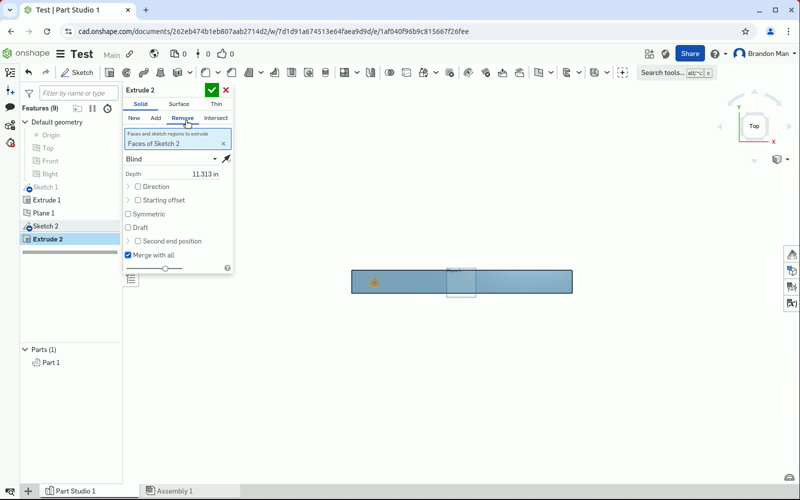
key(enter)
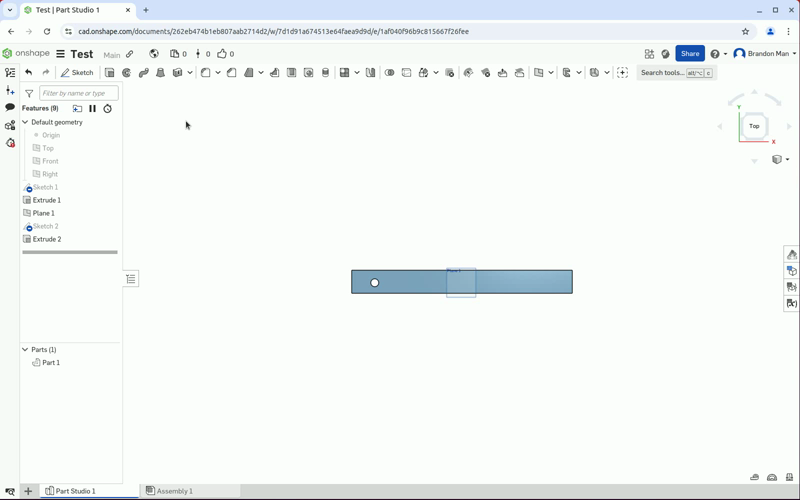
key(shift+h)
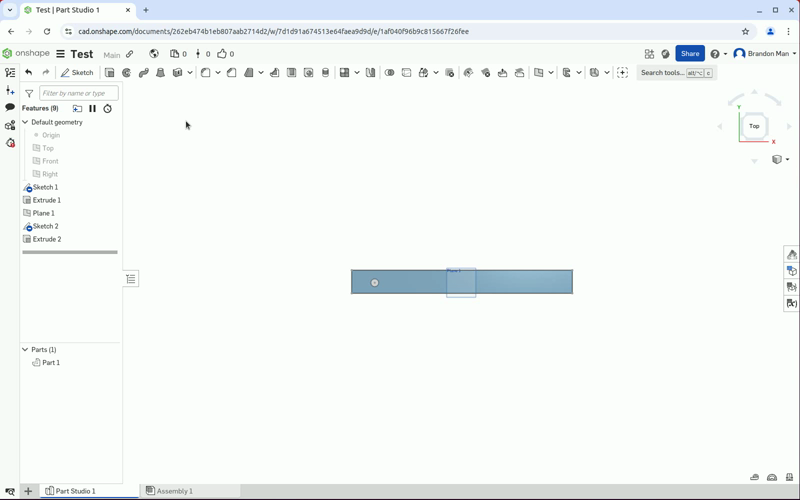
key(shift+h)
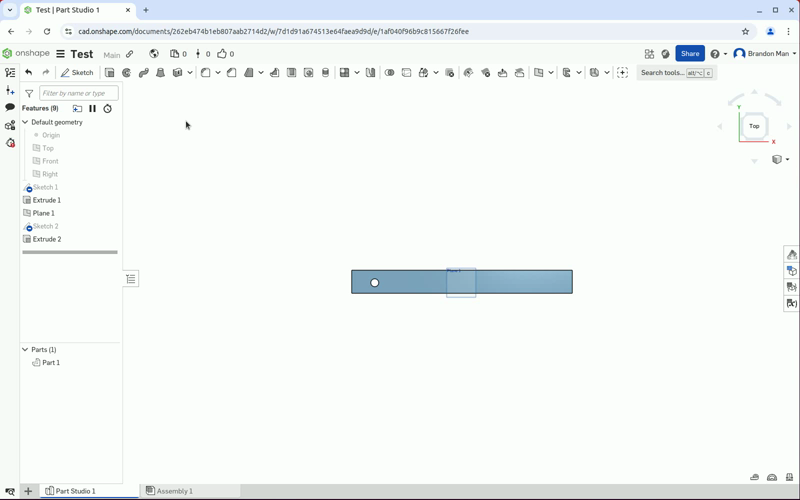
mouse_move(73, 189)
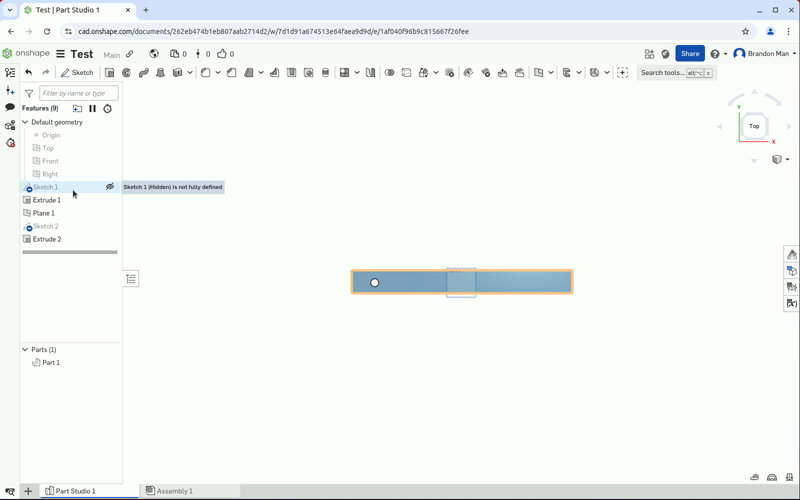
click(73, 189)
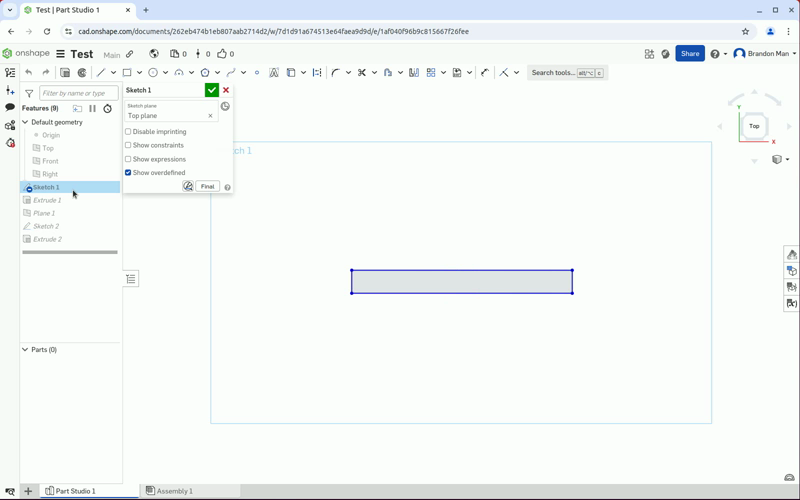
mouse_move(229, 92)
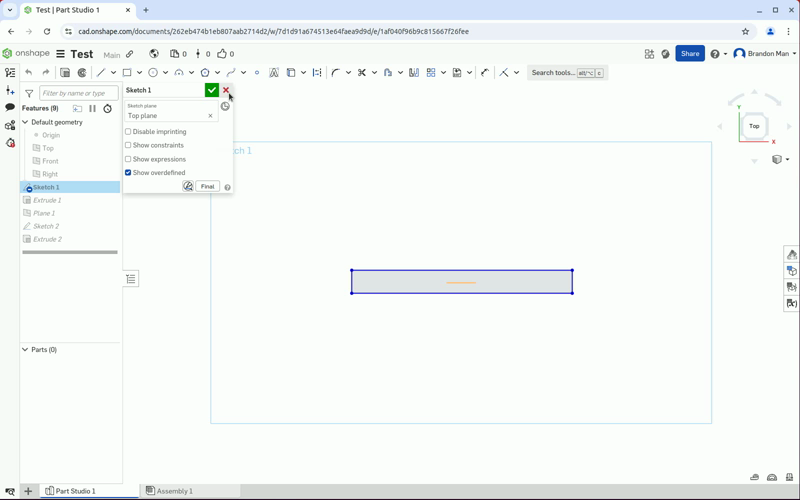
click(229, 92)
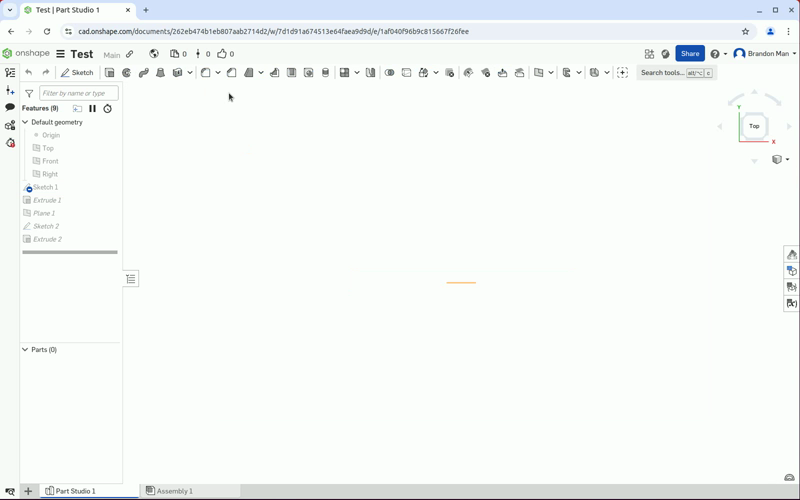
key(shift+s)
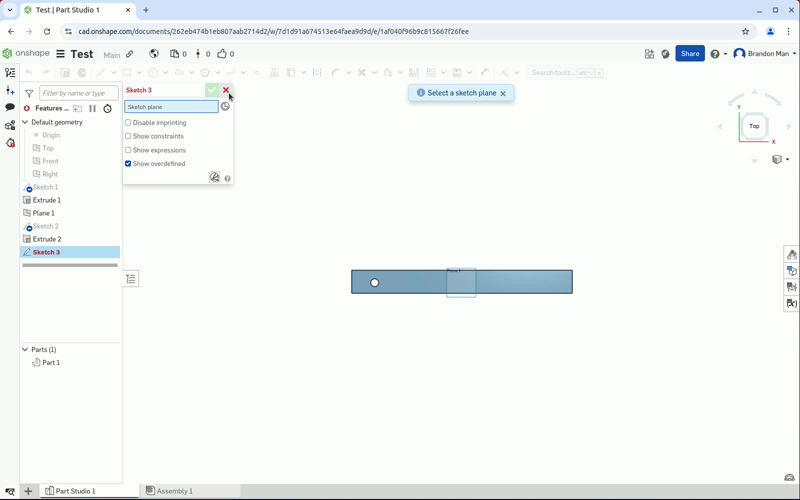
mouse_move(73, 215)
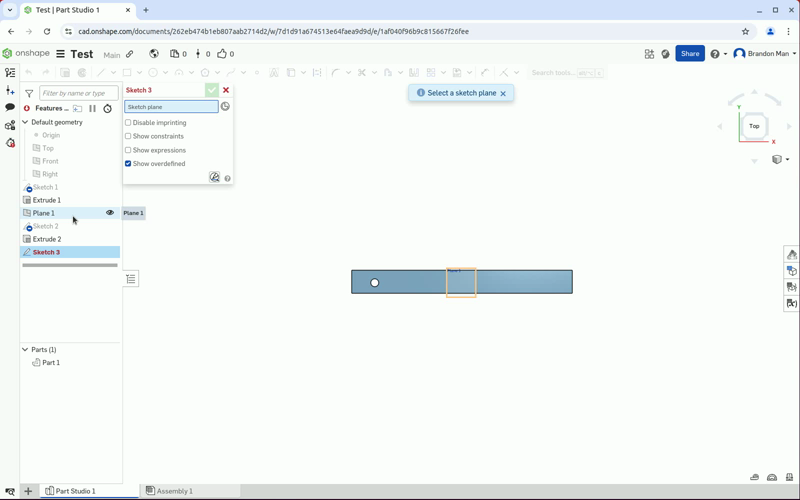
click(73, 215)
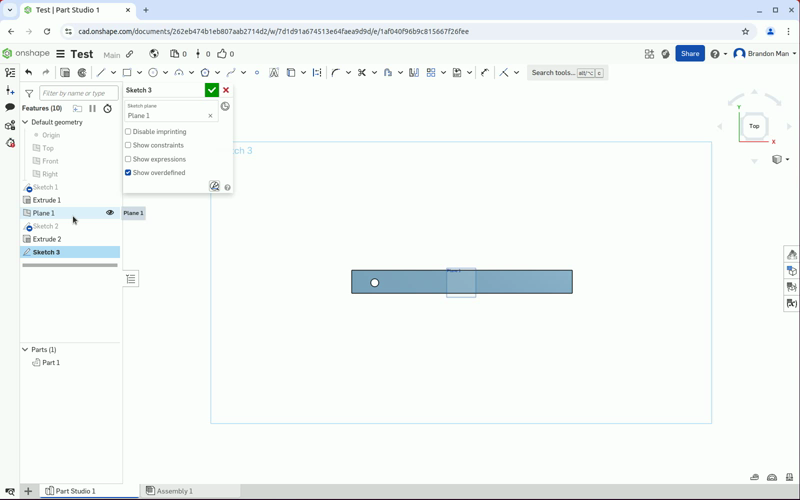
mouse_move(73, 352)
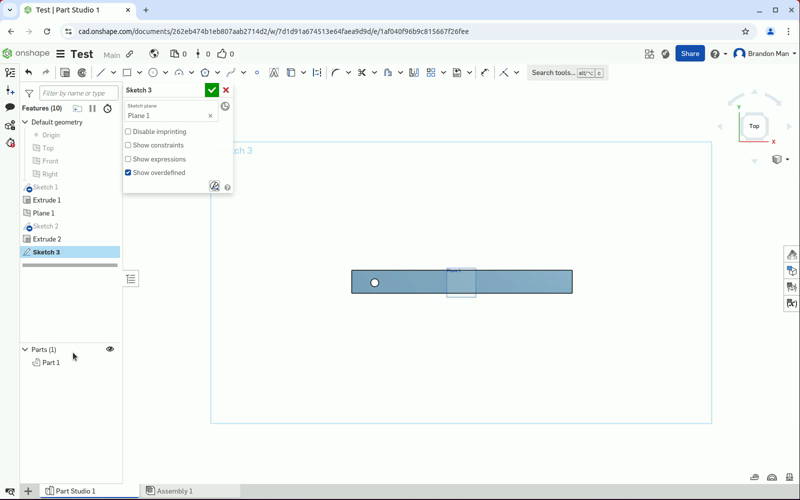
key(y)
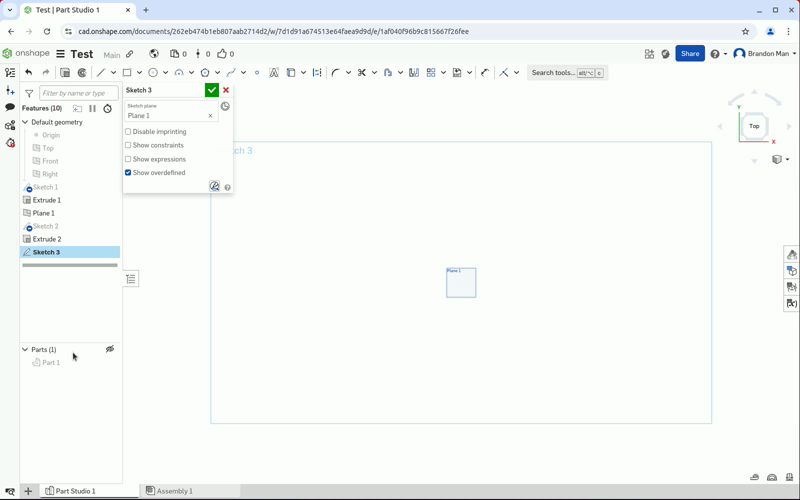
key(c)
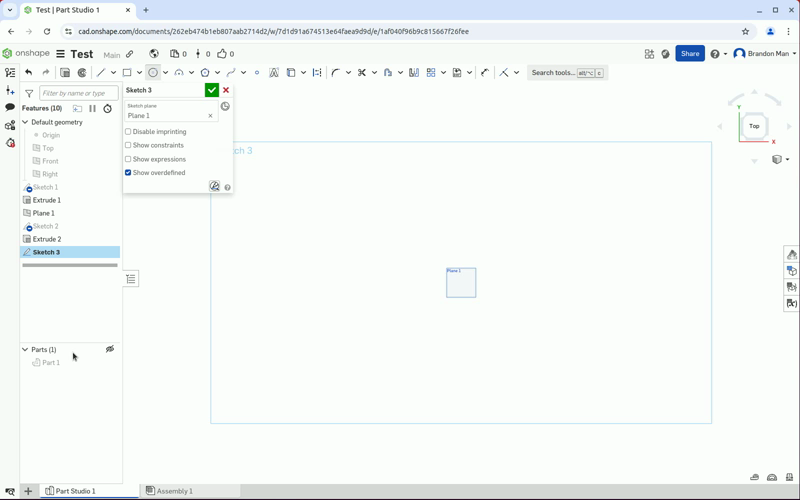
key_down(shift)
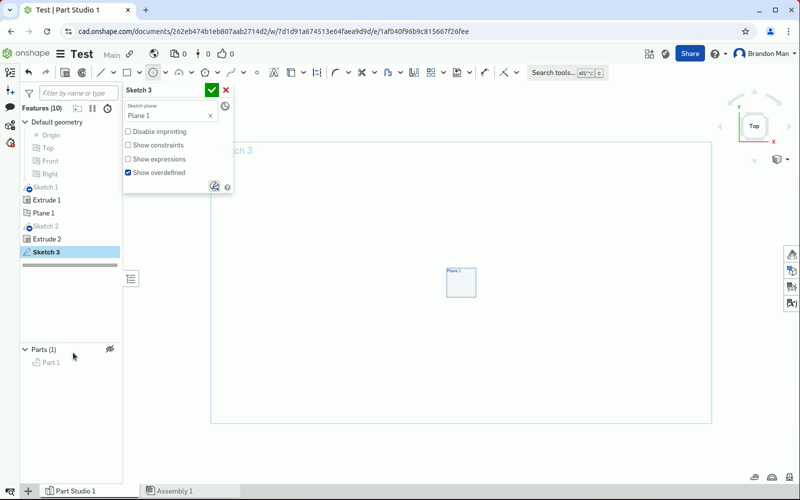
mouse_move(540, 282)
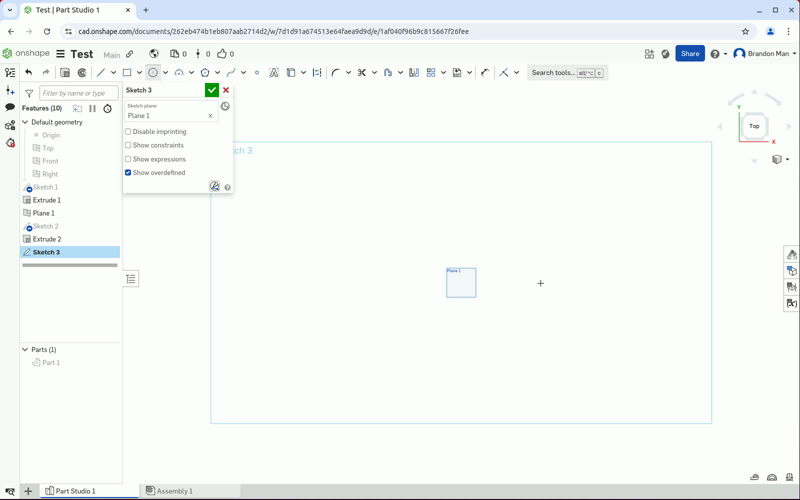
click(540, 282)
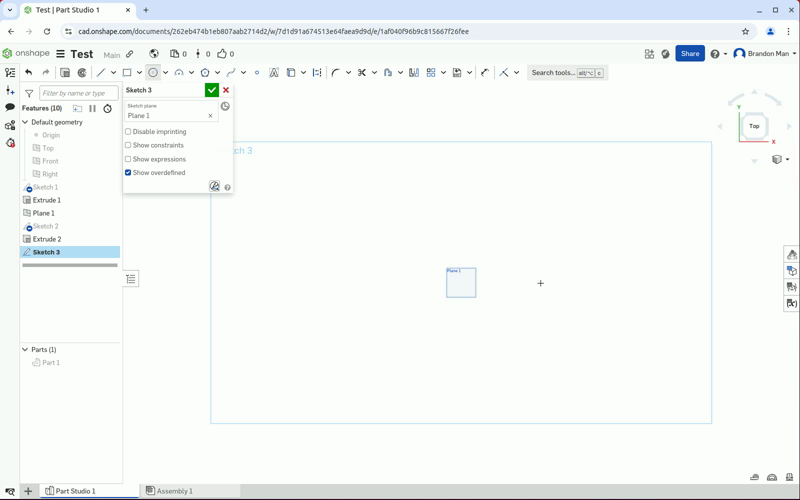
key_up(shift)
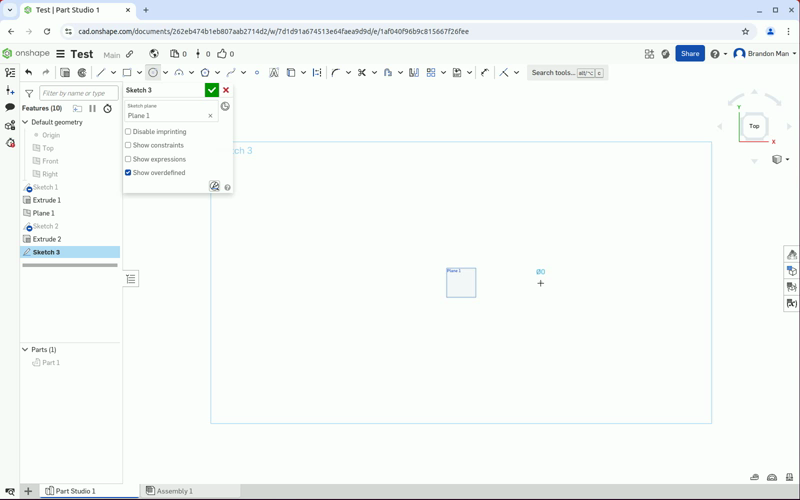
mouse_move(545, 282)
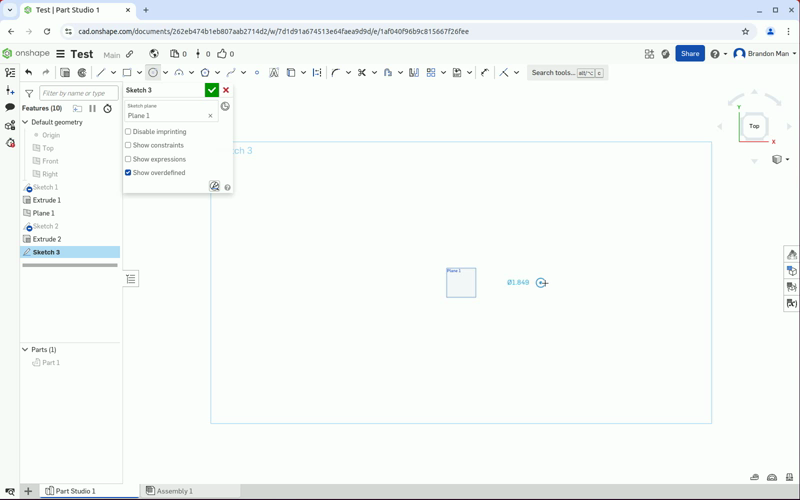
click(545, 282)
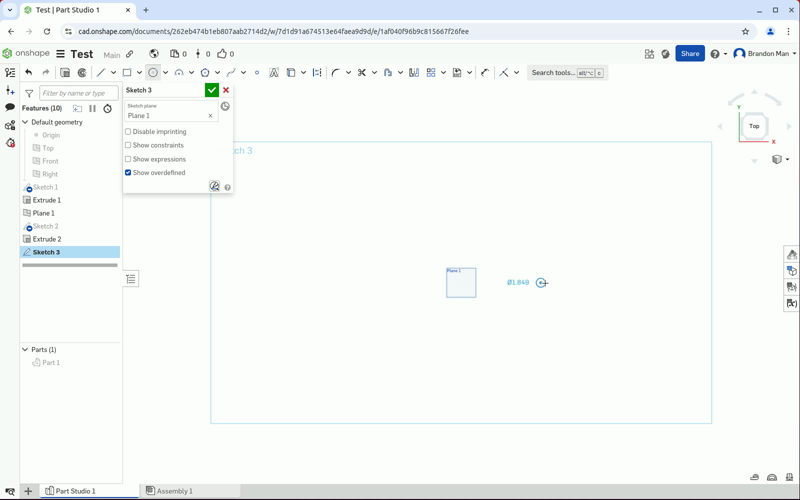
key(esc)
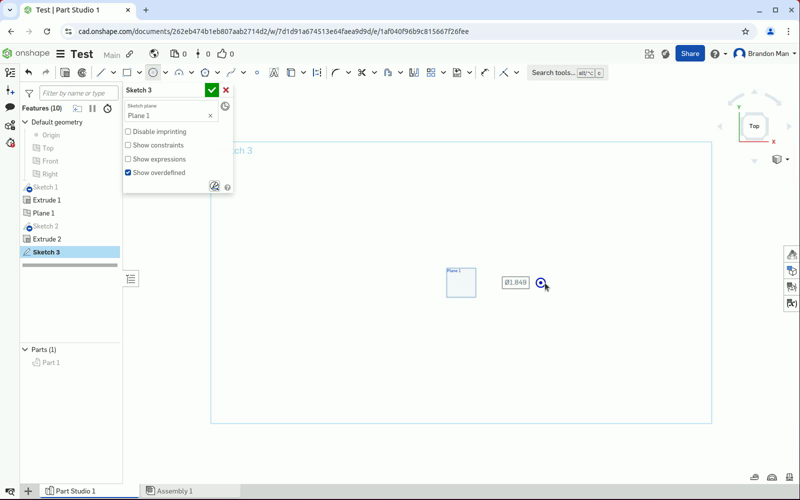
mouse_move(538, 287)
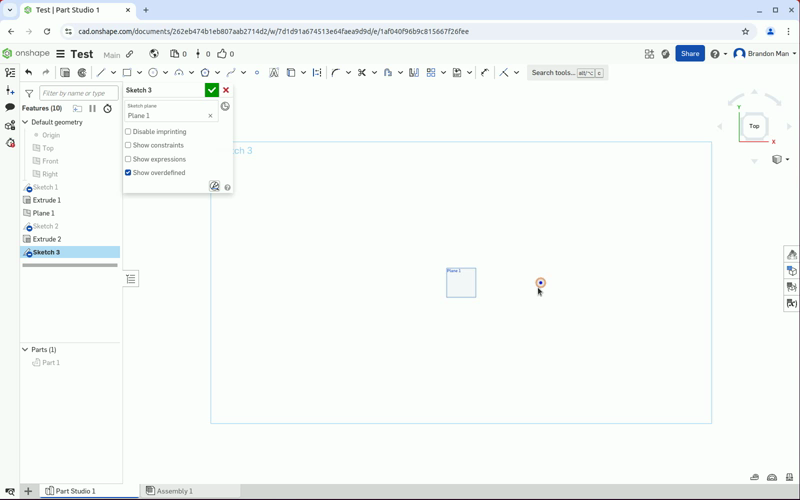
scroll(6)
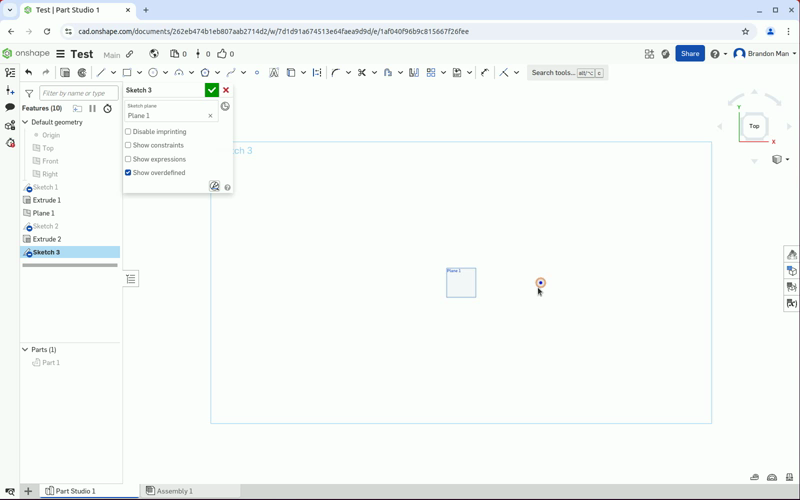
scroll(6)
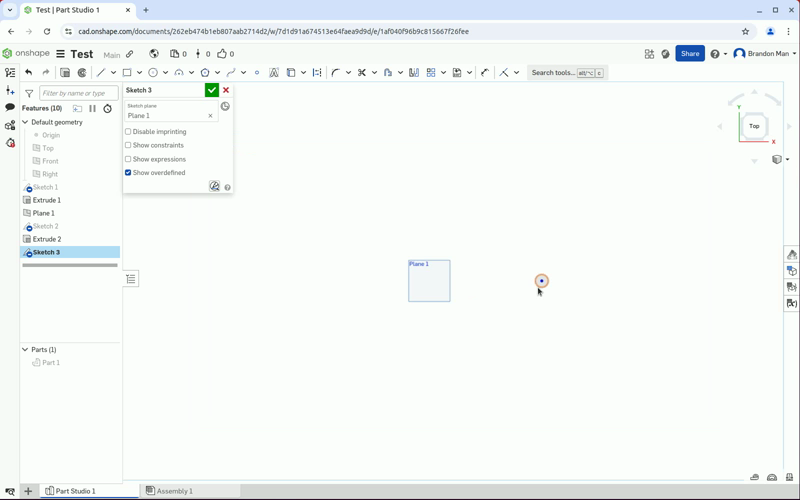
scroll(6)
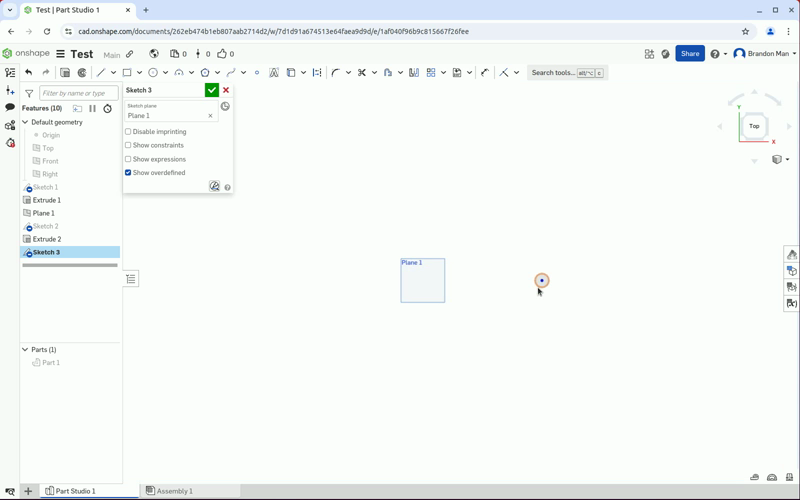
scroll(6)
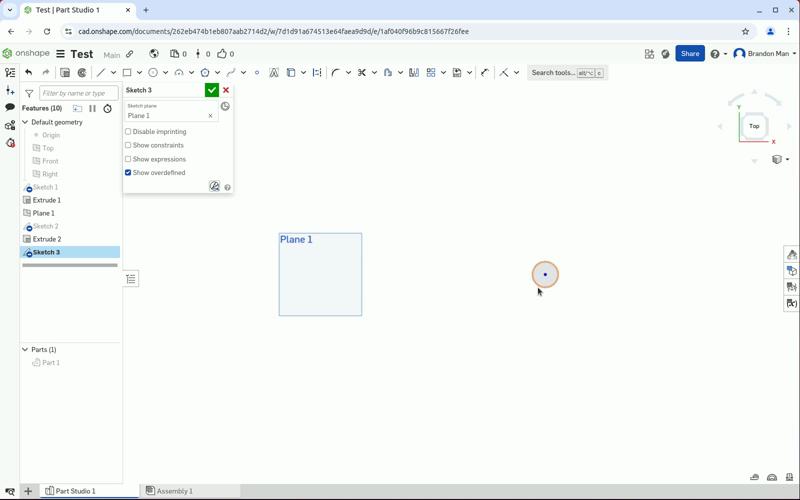
scroll(6)
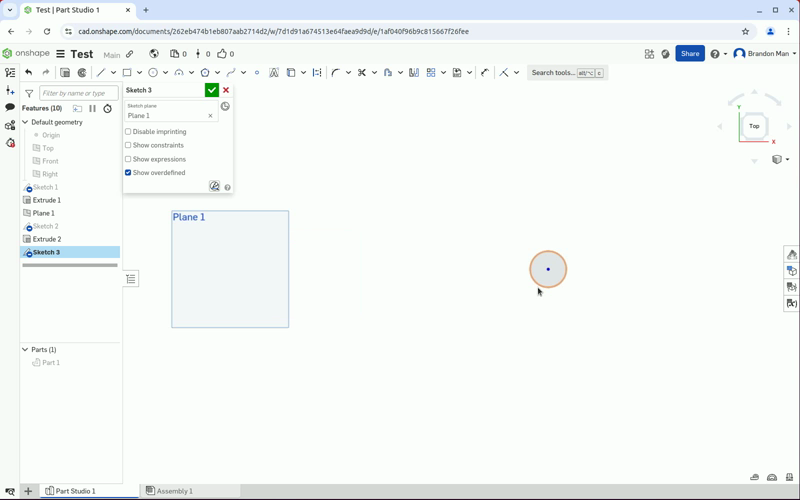
scroll(6)
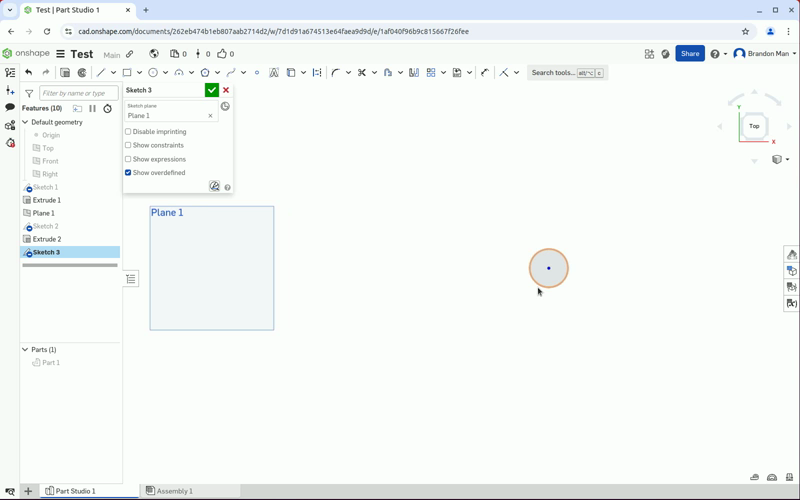
scroll(6)
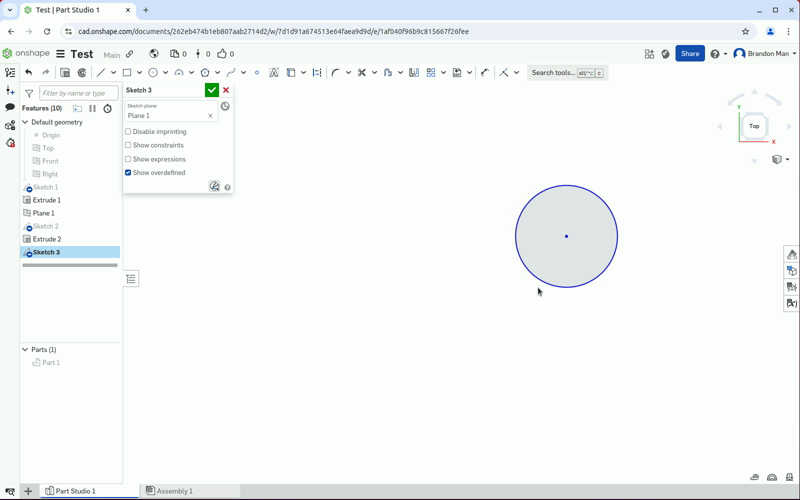
click(538, 287)
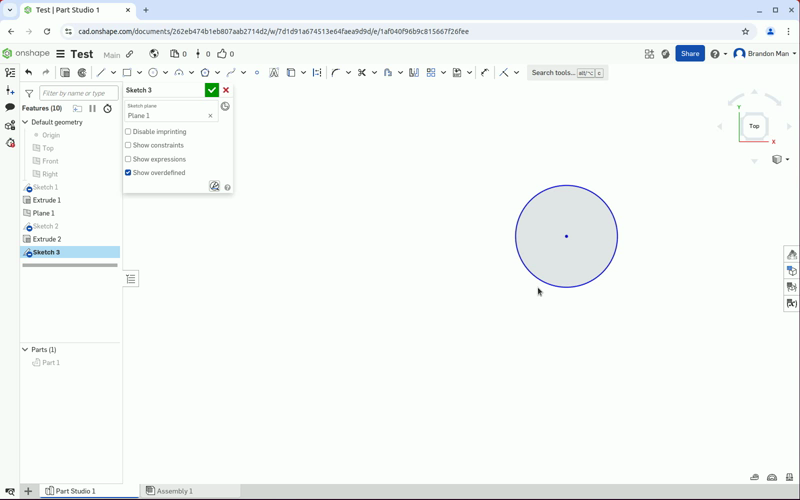
scroll(-6)
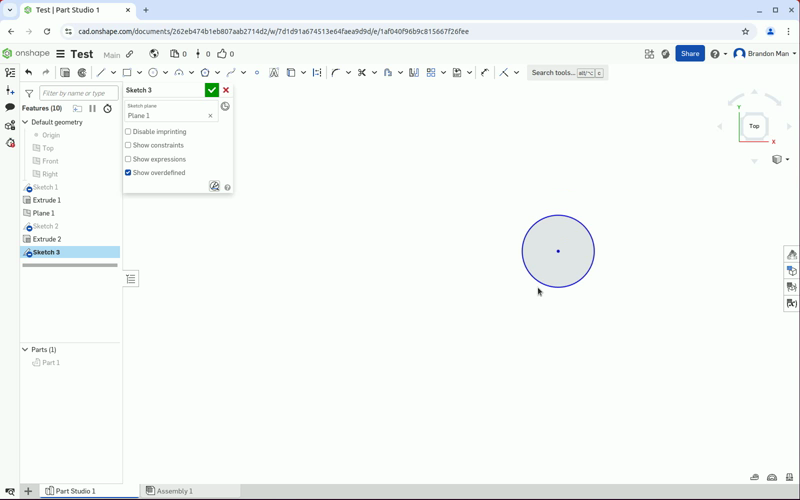
scroll(-6)
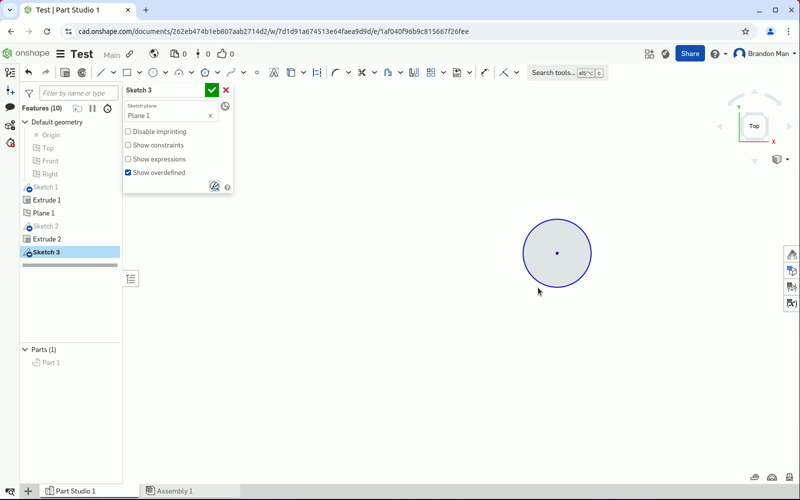
scroll(-6)
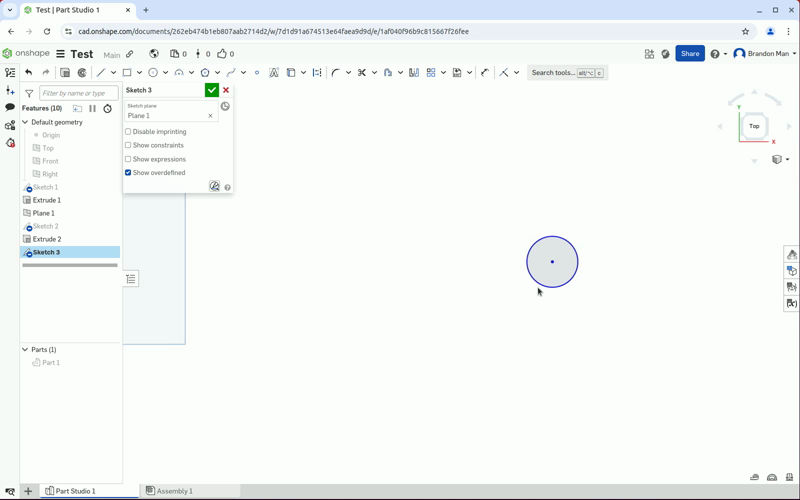
scroll(-6)
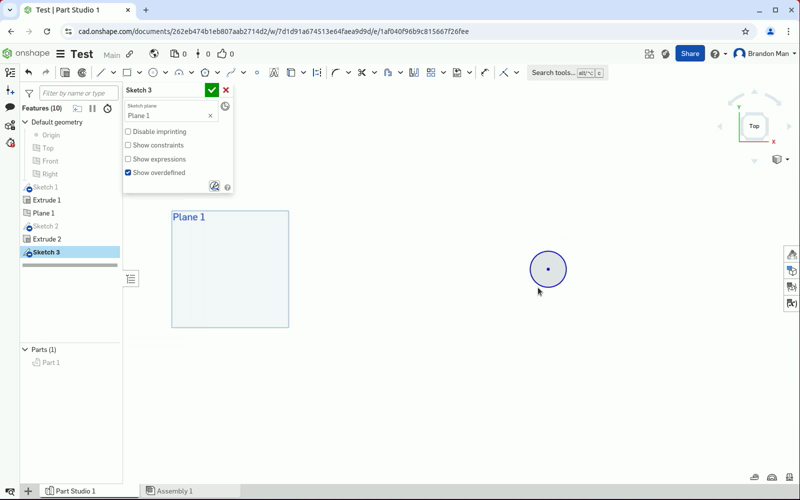
scroll(-6)
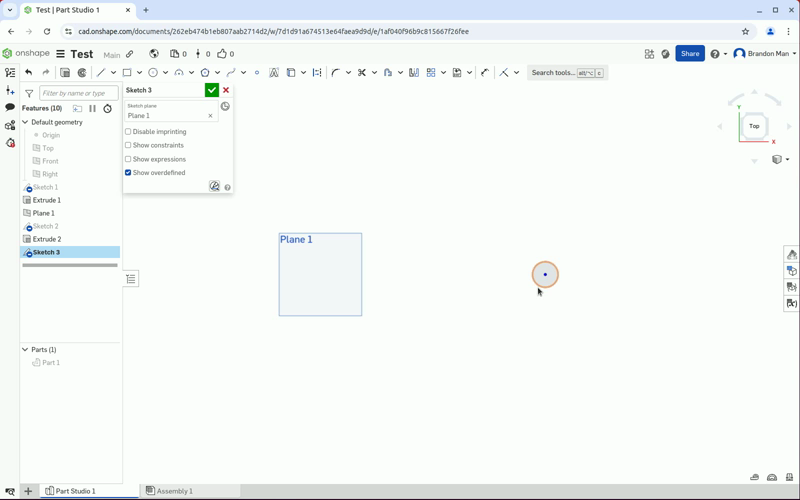
scroll(-6)
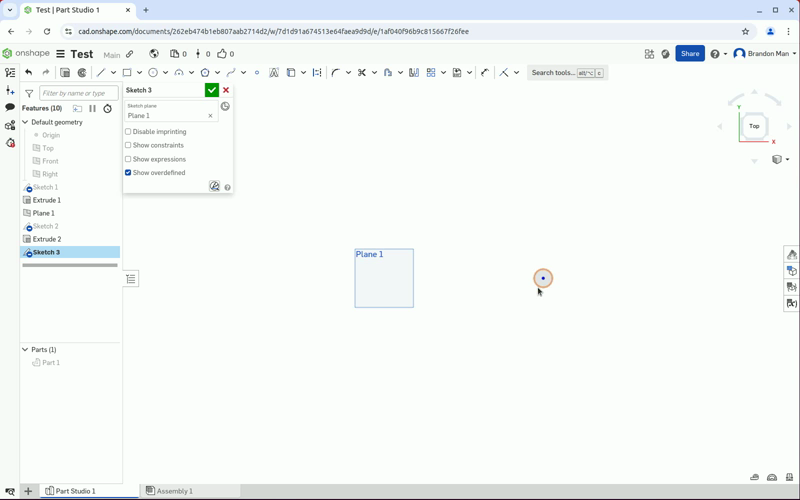
scroll(-6)
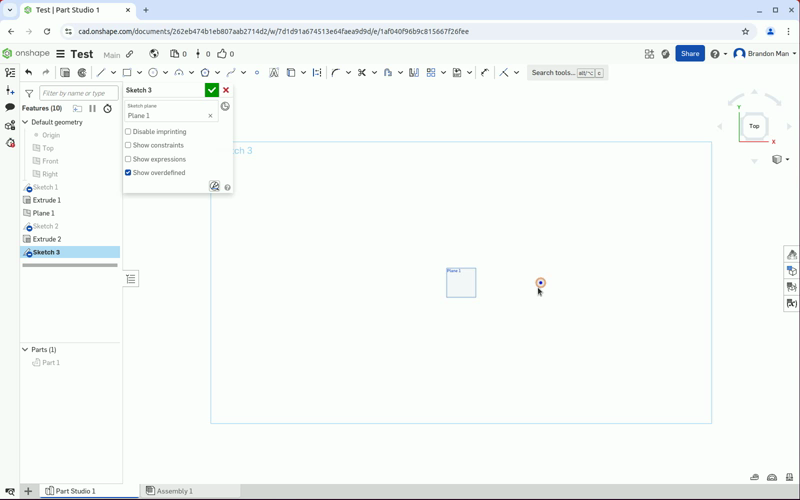
mouse_move(73, 352)
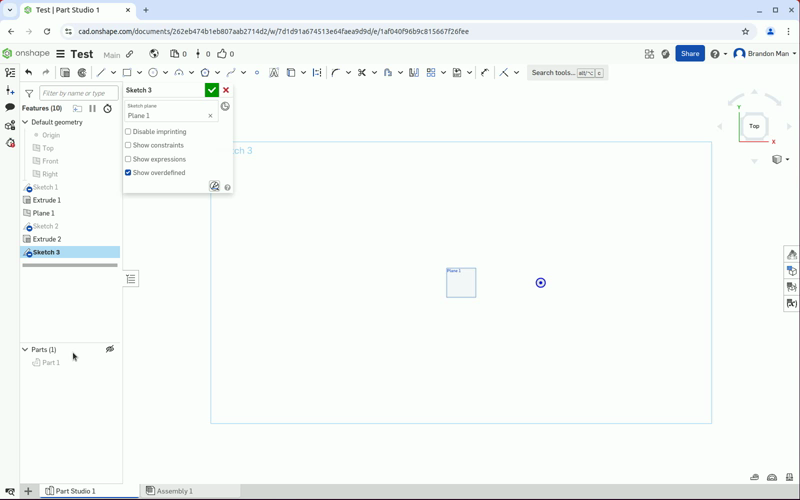
key(shift+y)
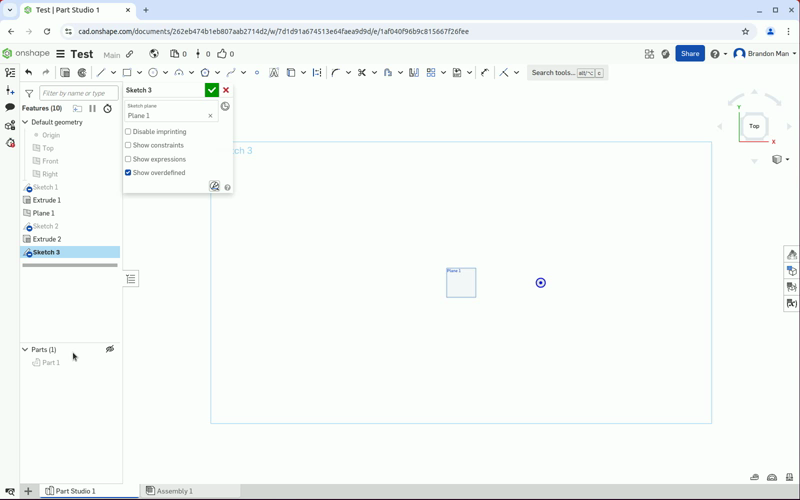
key(shift+e)
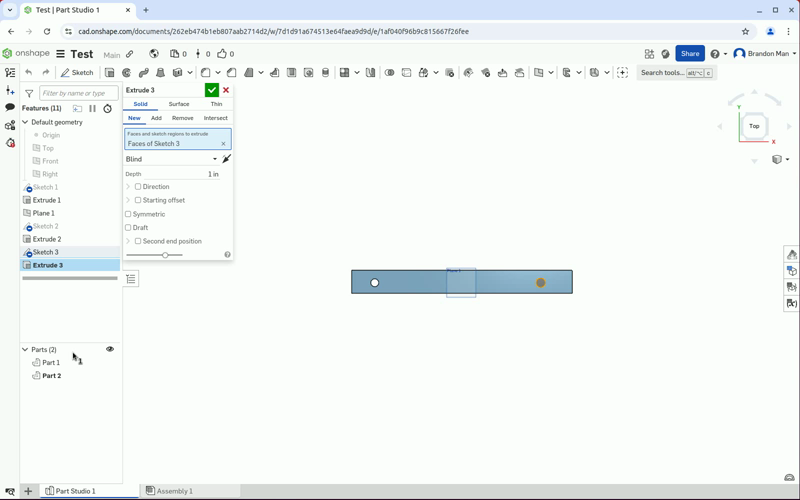
mouse_move(143, 106)
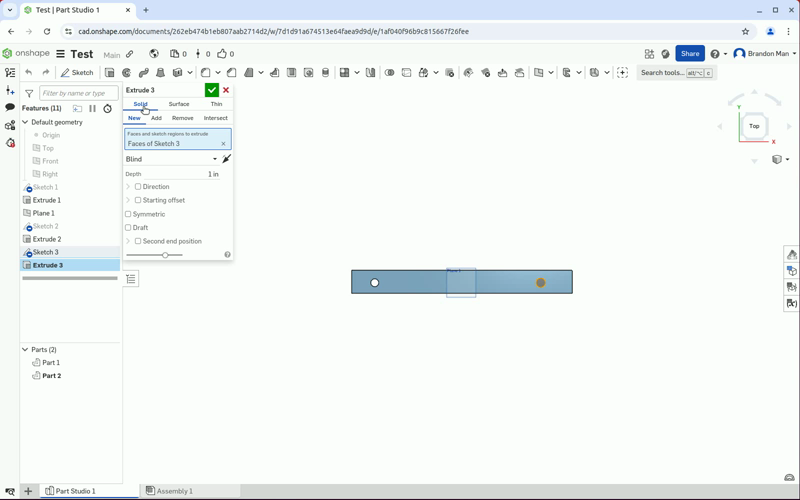
click(143, 106)
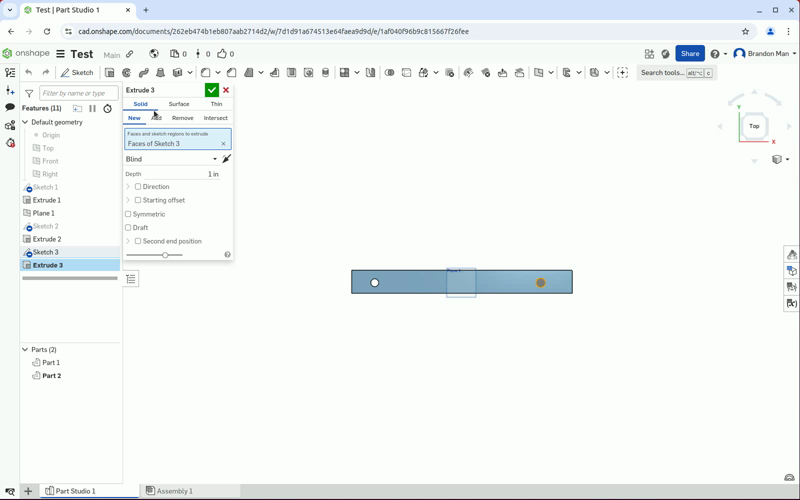
mouse_move(186, 120)
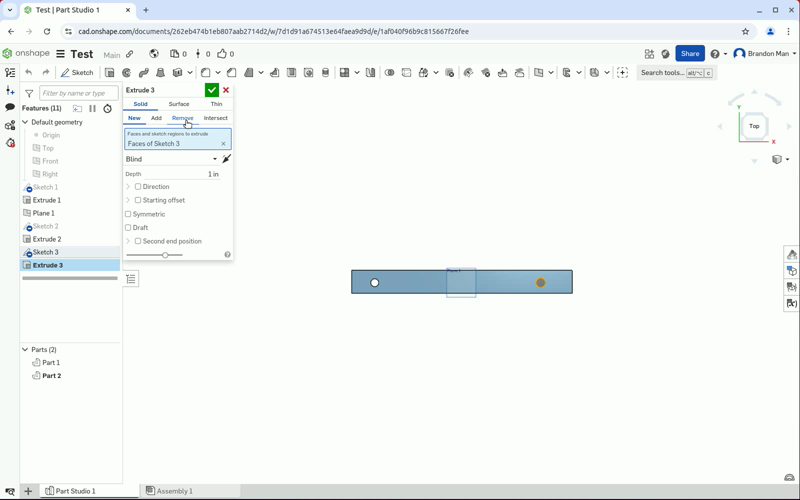
click(186, 120)
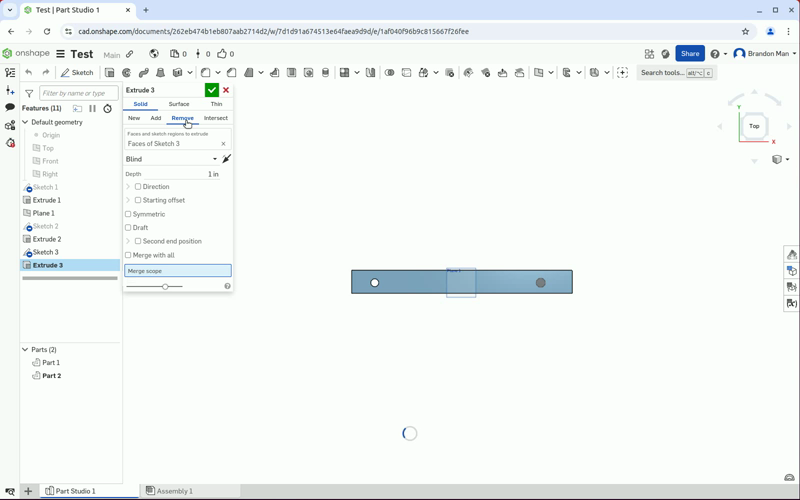
key(tab, 4)
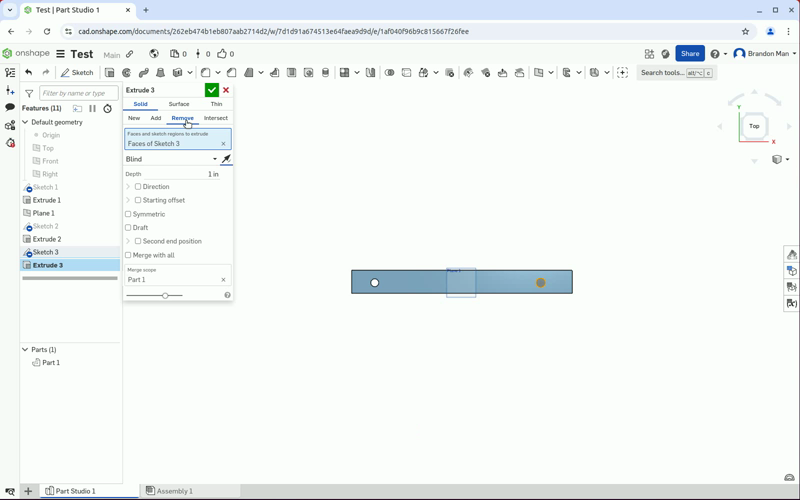
text(11.313)
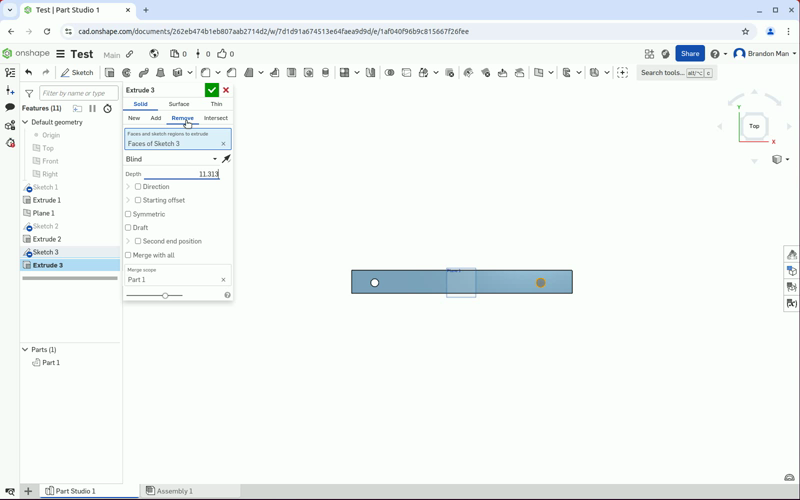
key(tab, 6)
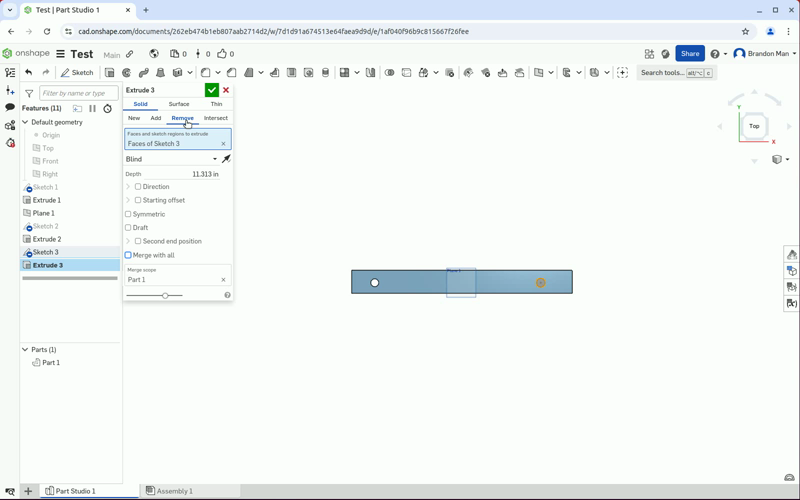
key(space)
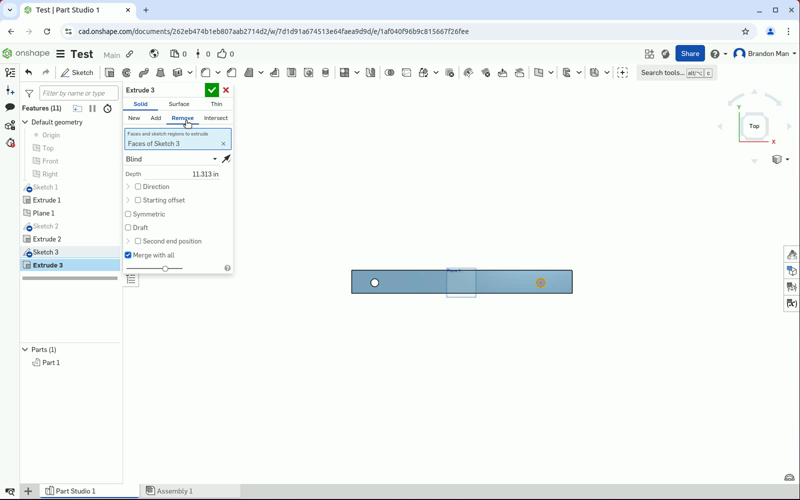
key(enter)
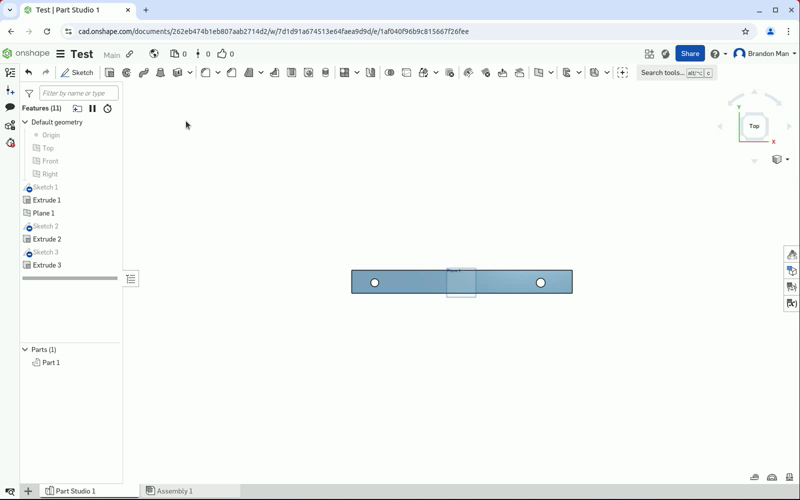
key(shift+h)
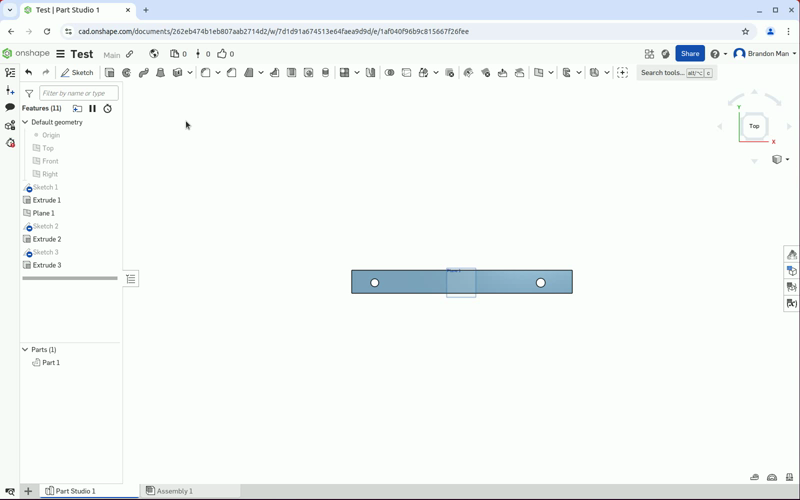
key(shift+h)
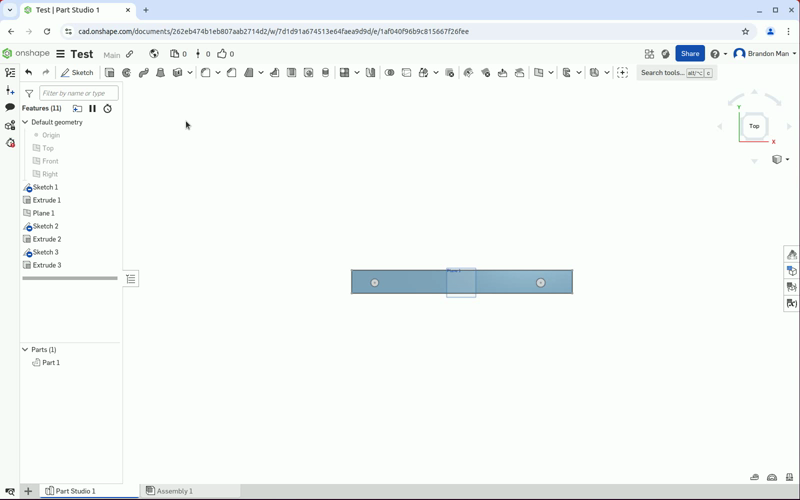
key(shift+7)
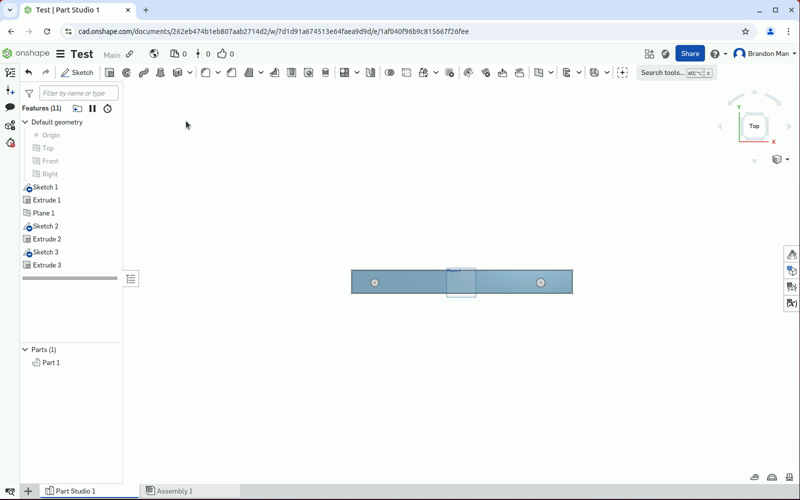
key(up, 3)
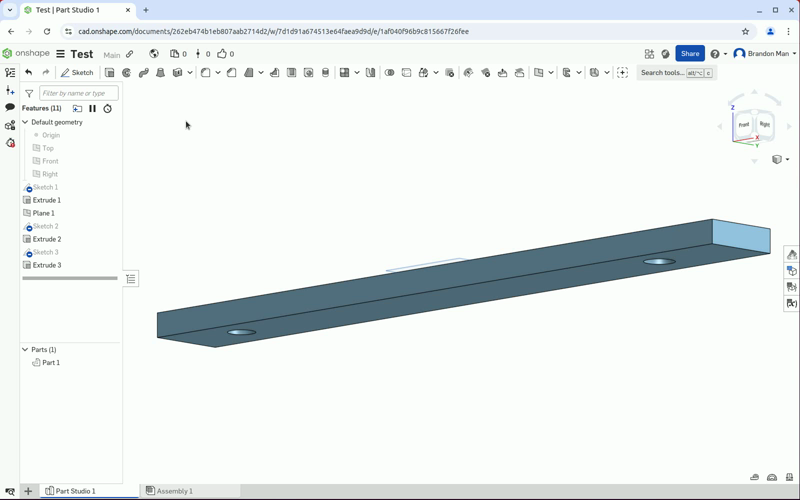
key(left, 3)
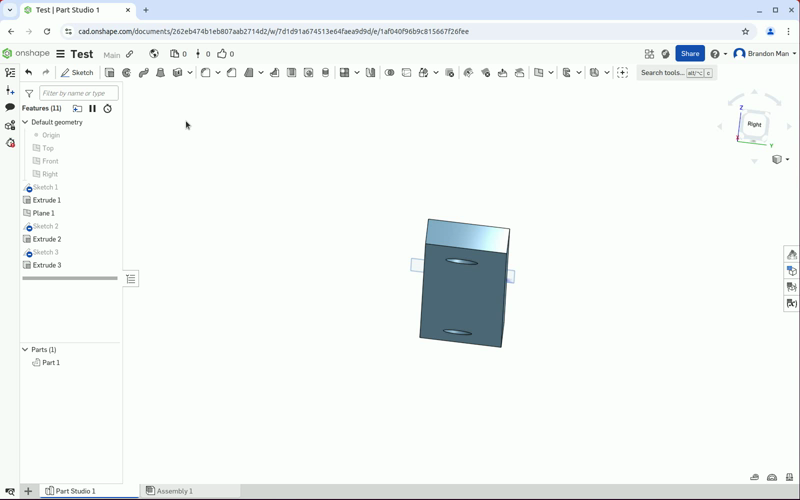
key(right, 3)
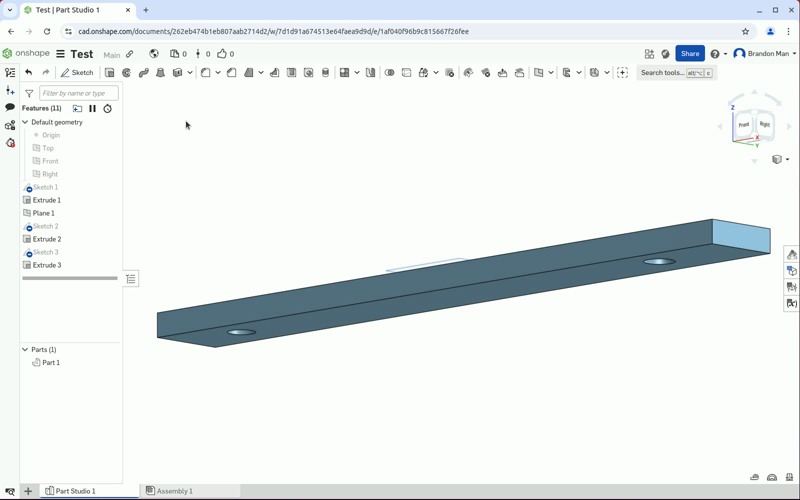
key(down, 3)
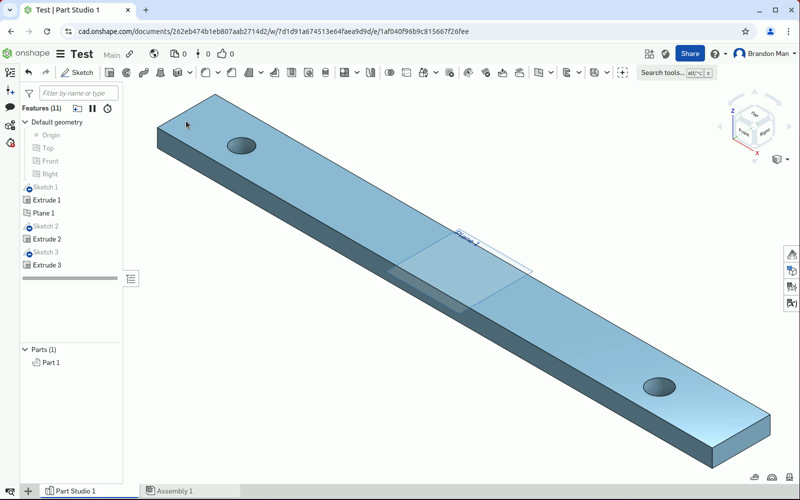
mouse_move(73, 189)
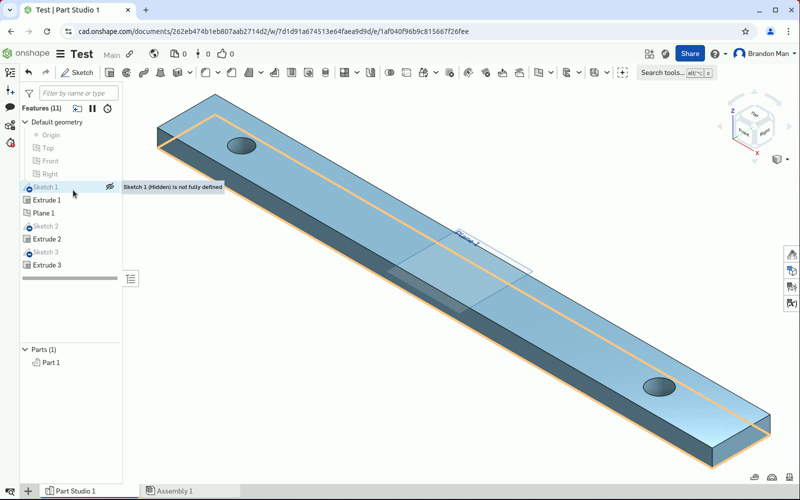
click(73, 189)